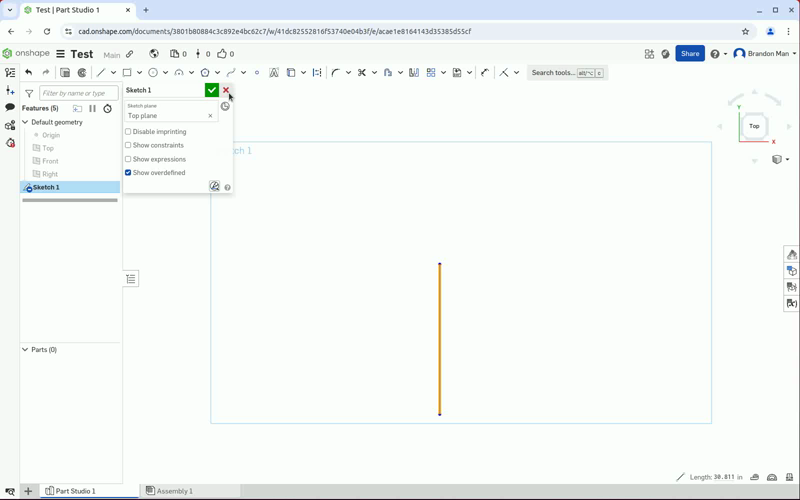
key(shift+h)
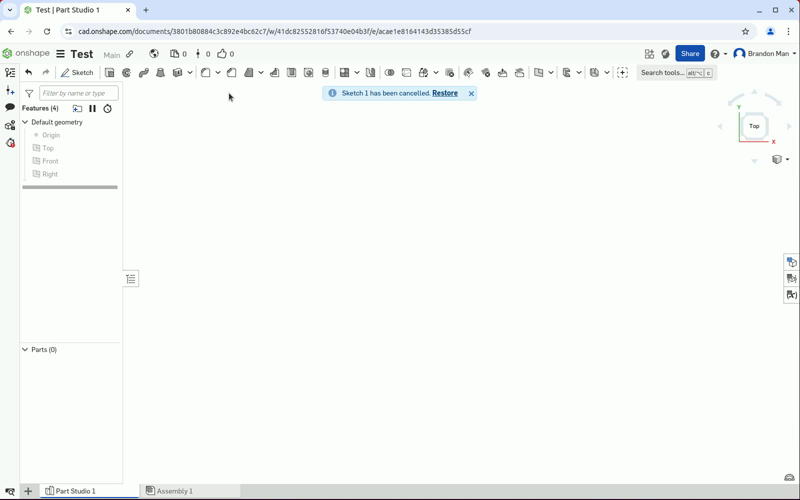
mouse_move(73, 352)
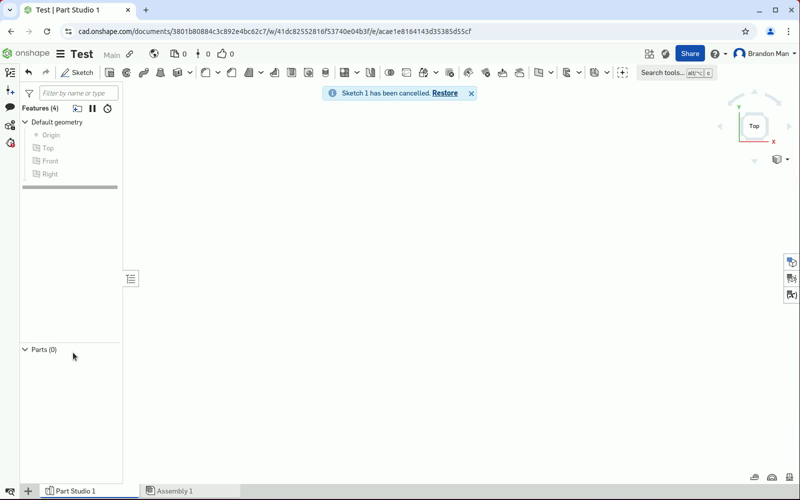
key(y)
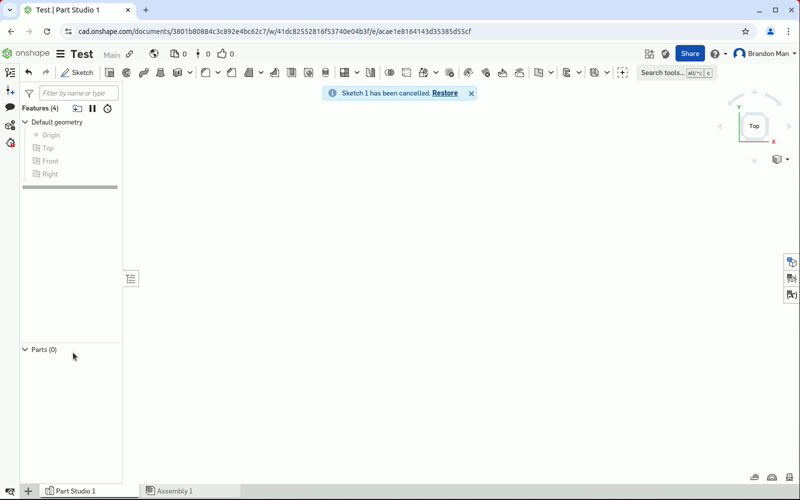
key(shift+p)
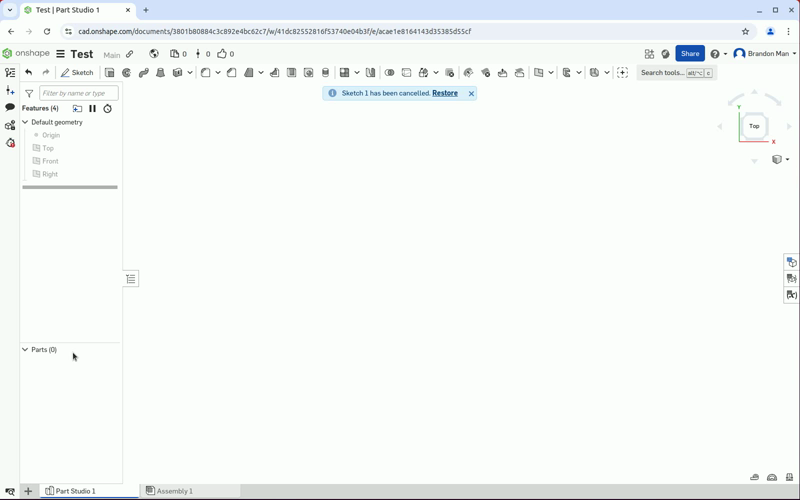
key(space)
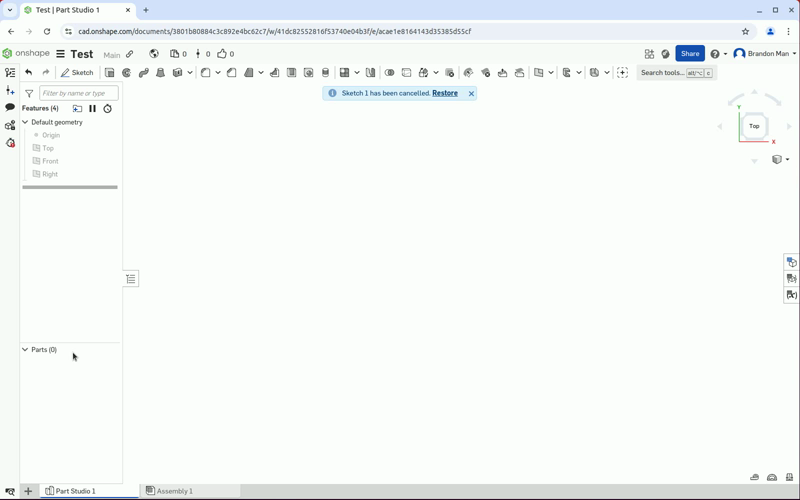
key_down(shift)
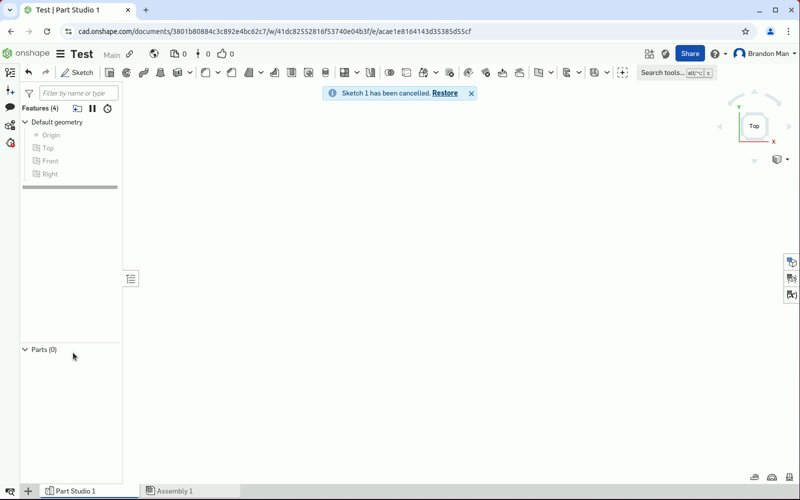
key(up)
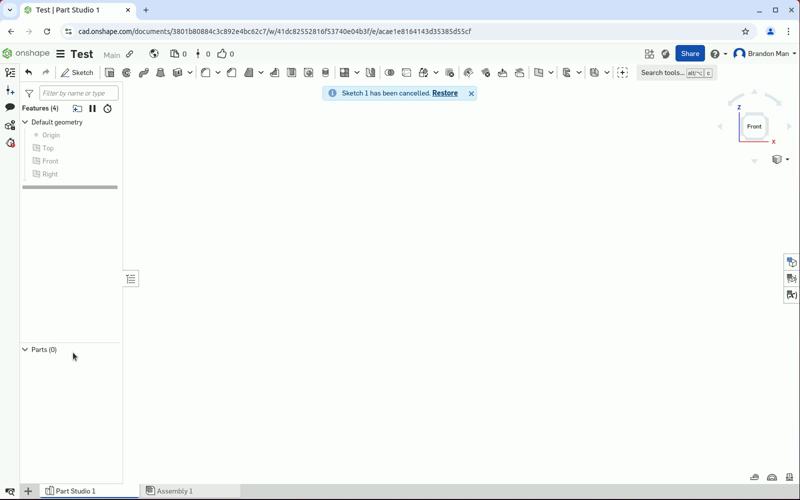
key_up(shift)
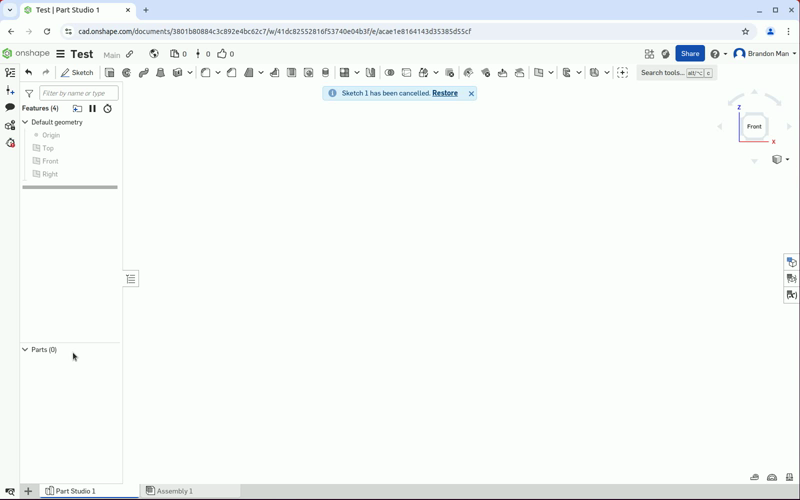
mouse_move(73, 352)
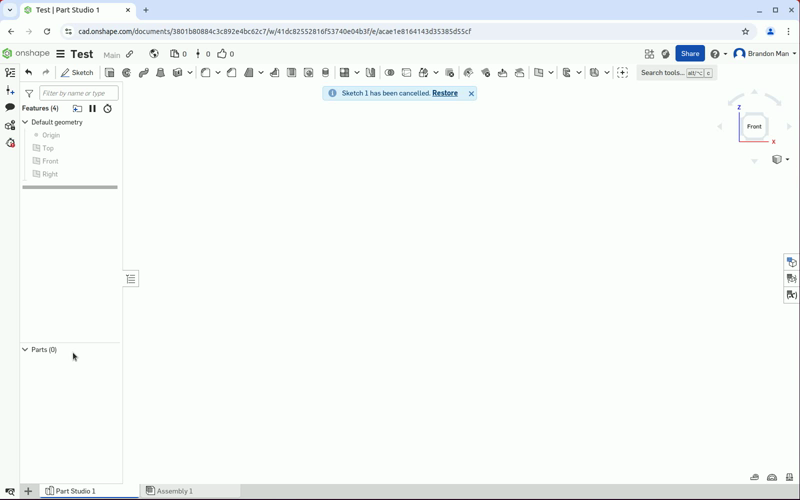
key(shift+y)
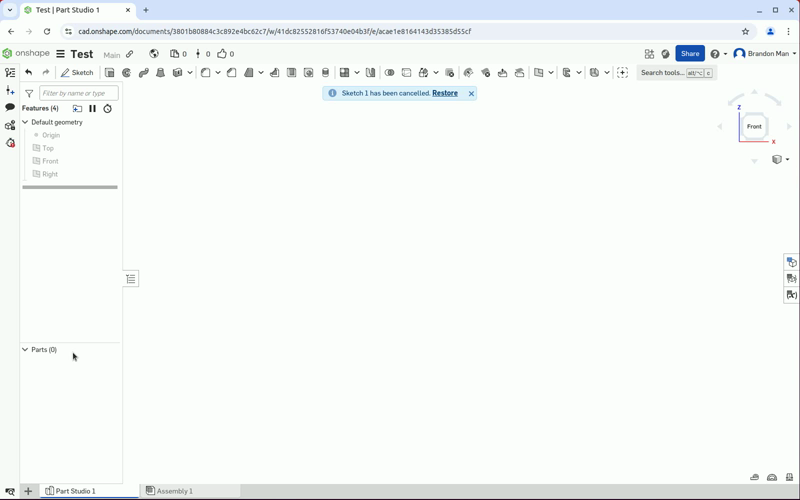
key(shift+s)
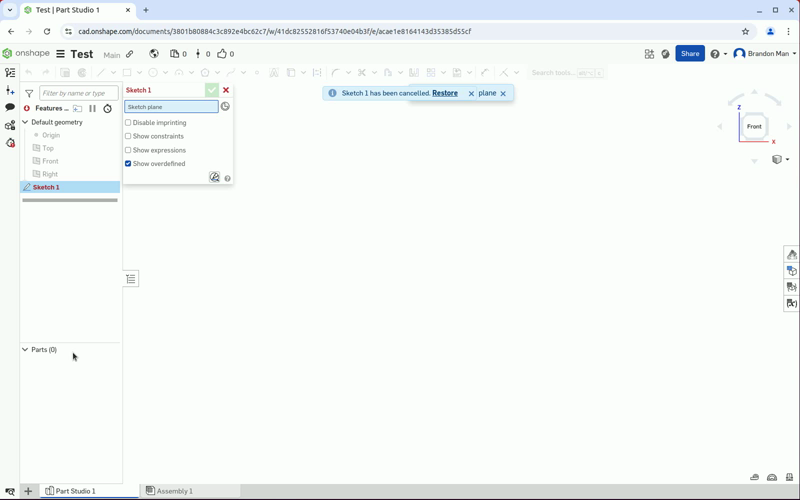
mouse_move(73, 163)
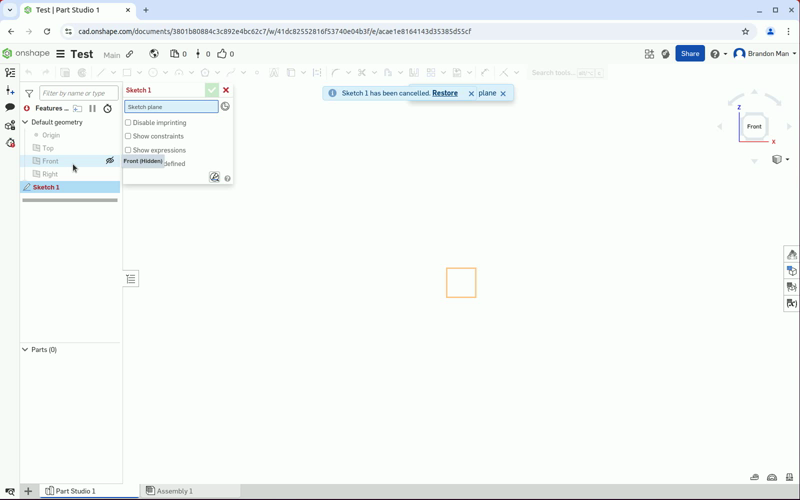
click(73, 163)
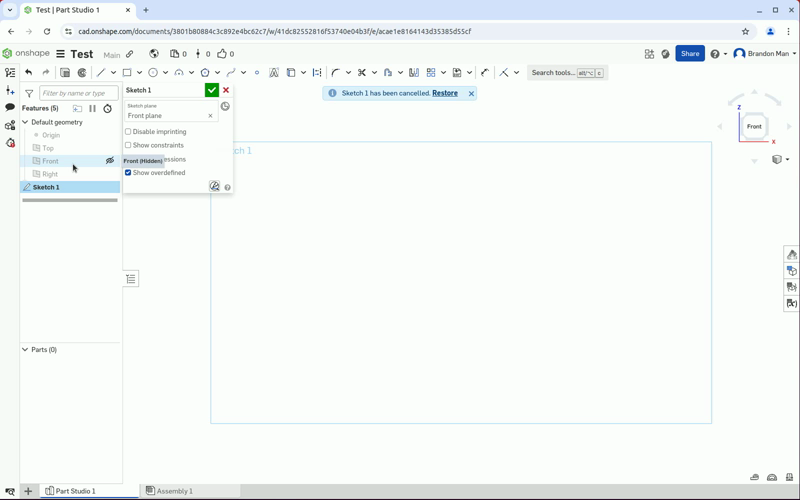
mouse_move(73, 352)
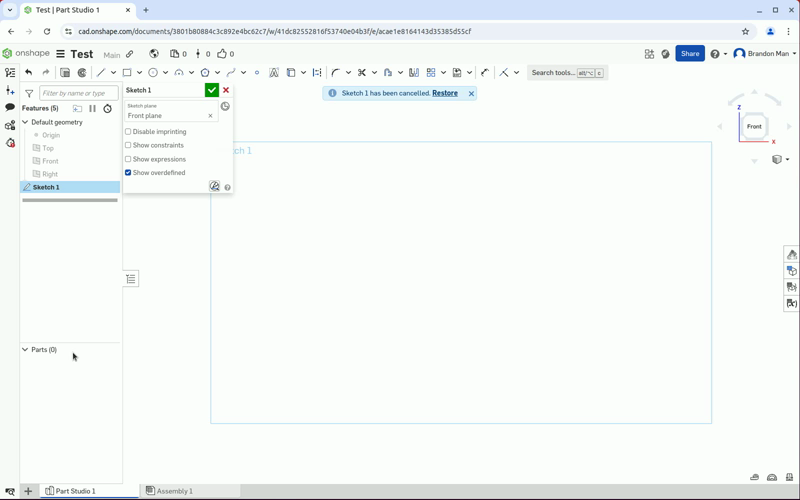
key(y)
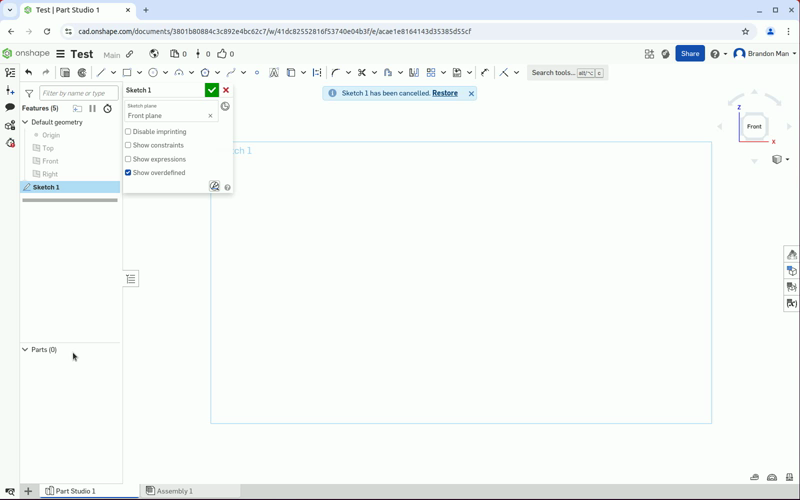
key(l)
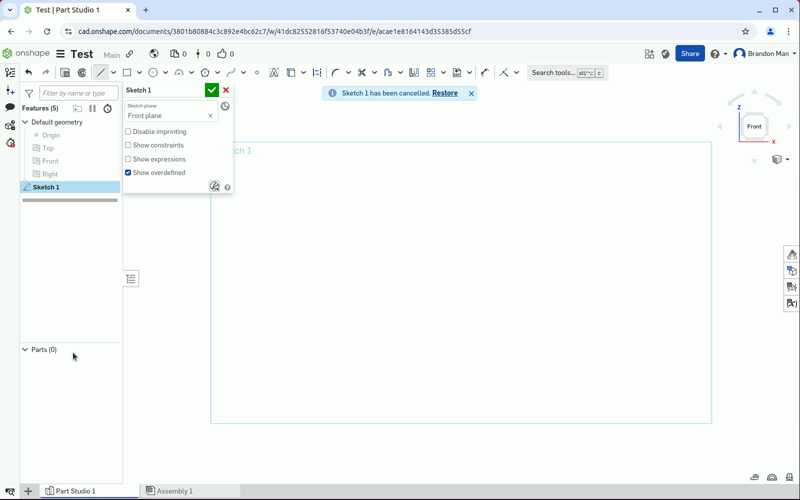
key_down(shift)
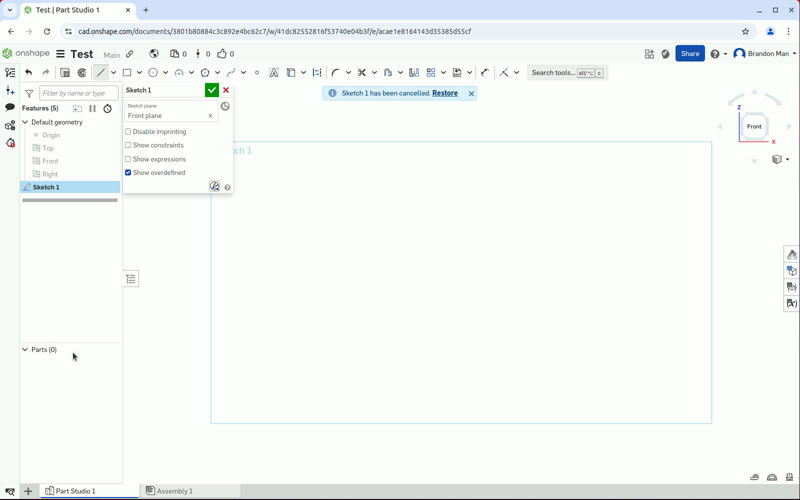
mouse_move(505, 304)
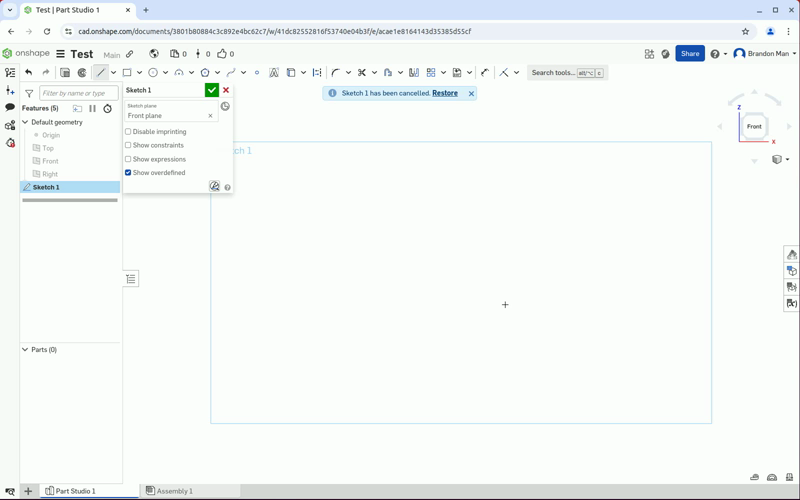
click(505, 304)
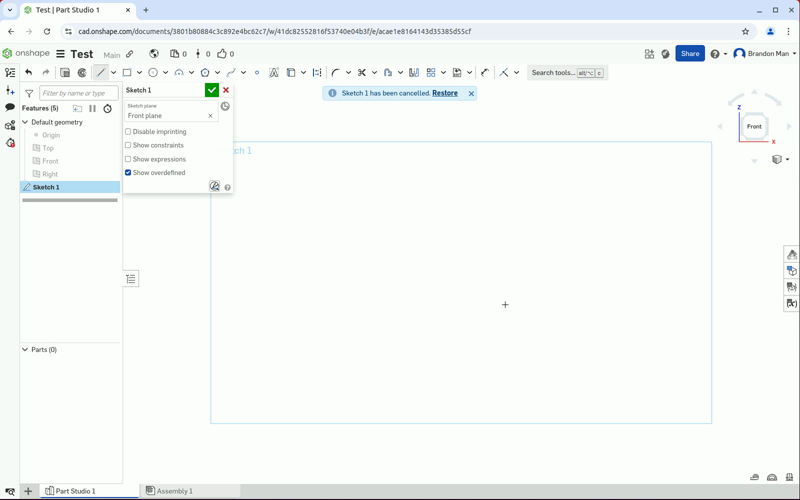
key_up(shift)
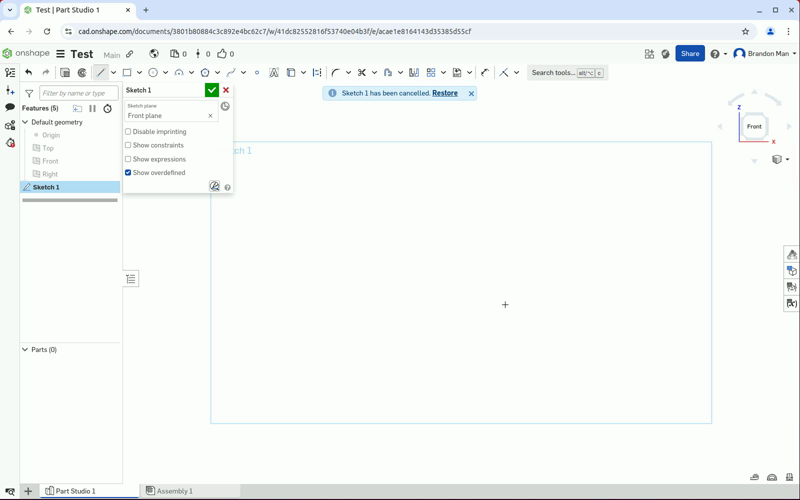
key_down(shift)
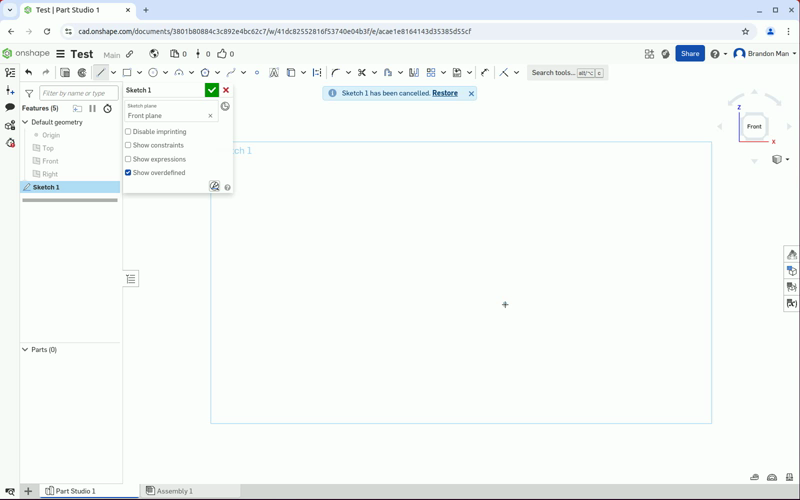
mouse_move(573, 304)
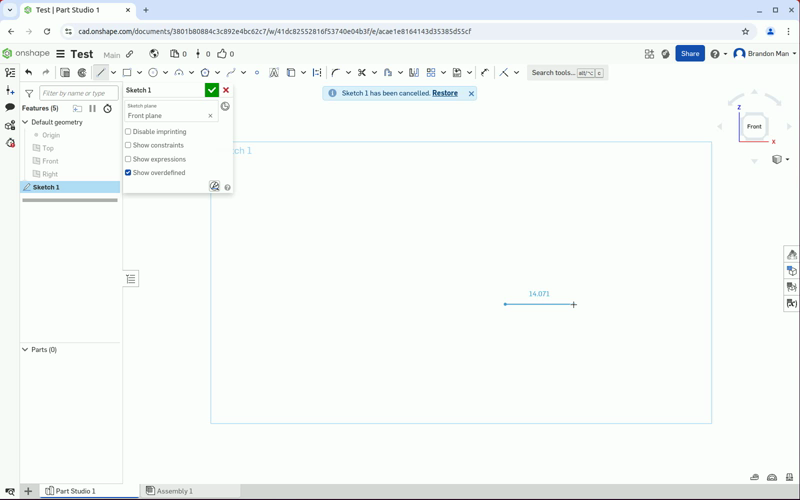
click(573, 304)
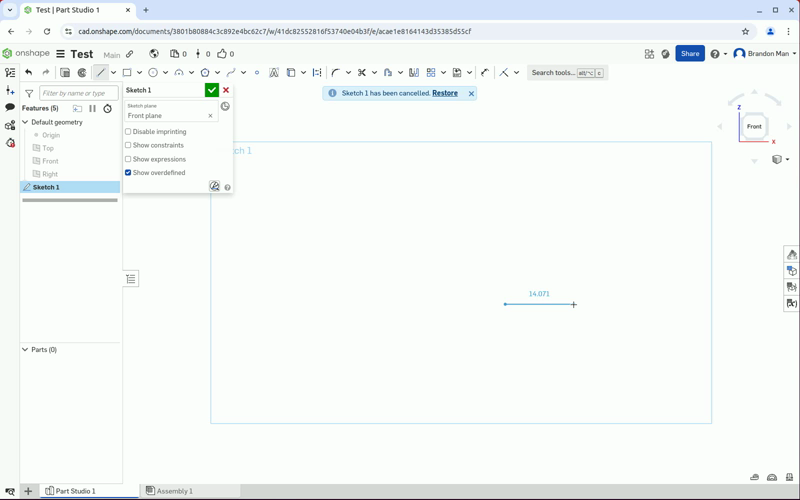
key_up(shift)
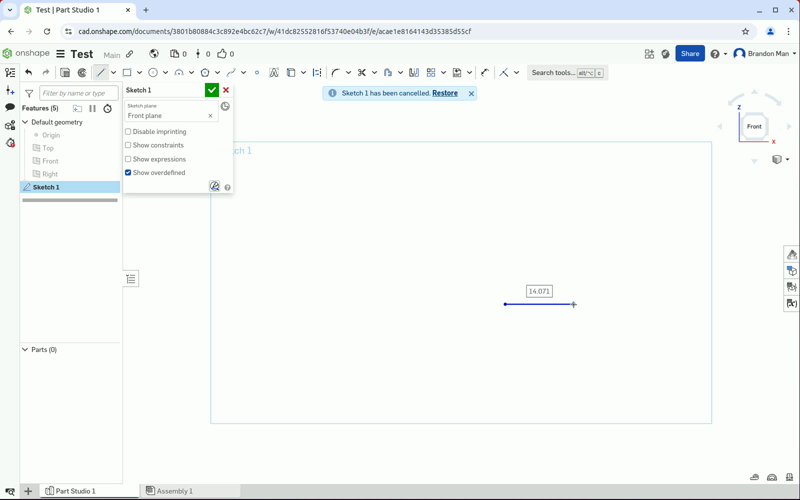
key_down(shift)
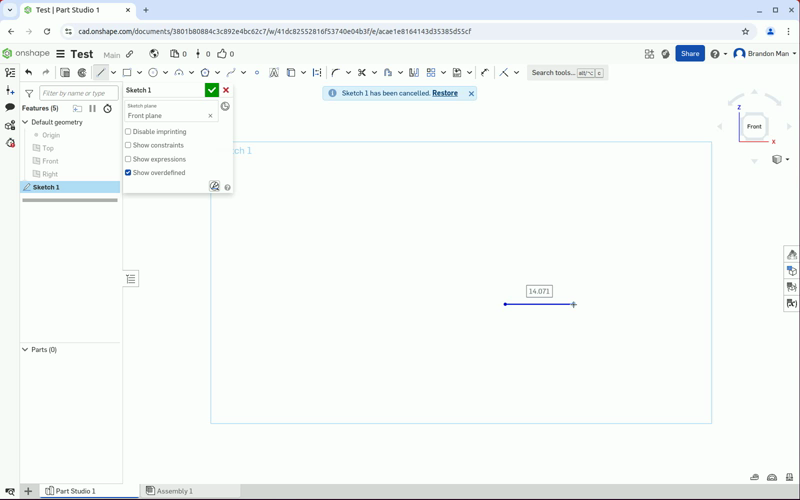
mouse_move(589, 304)
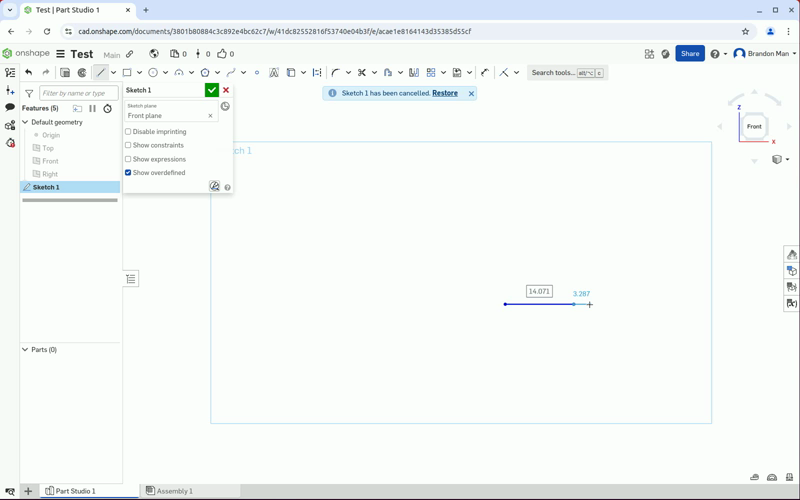
mouse_move(573, 261)
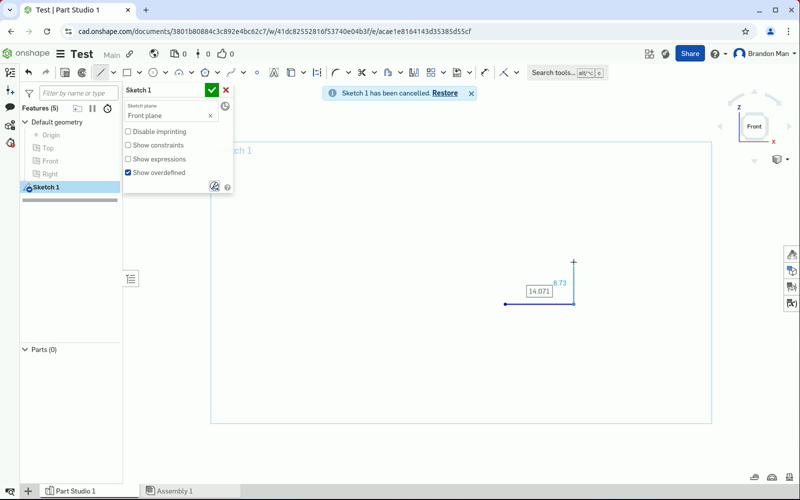
click(573, 261)
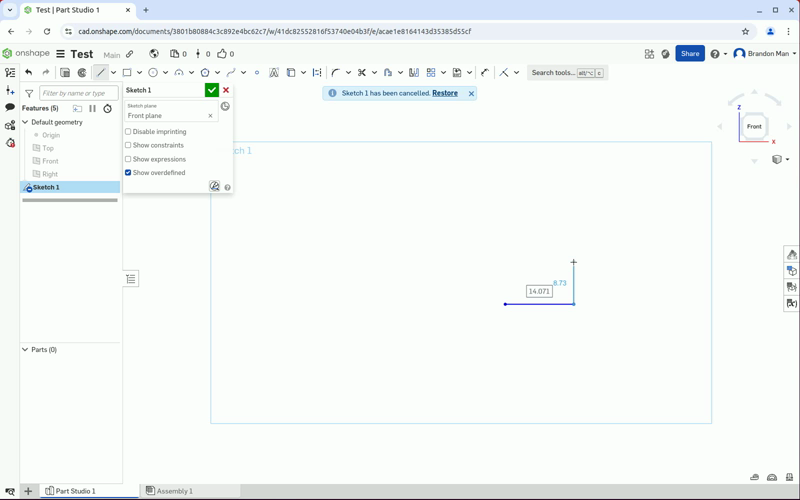
key_up(shift)
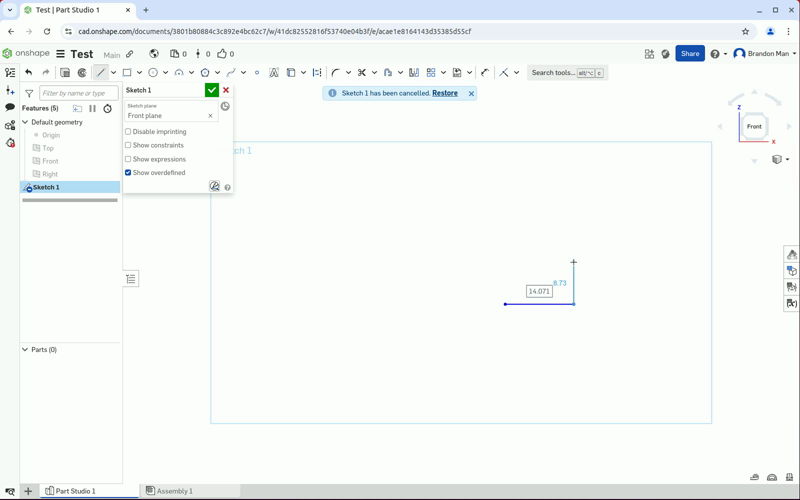
key_down(shift)
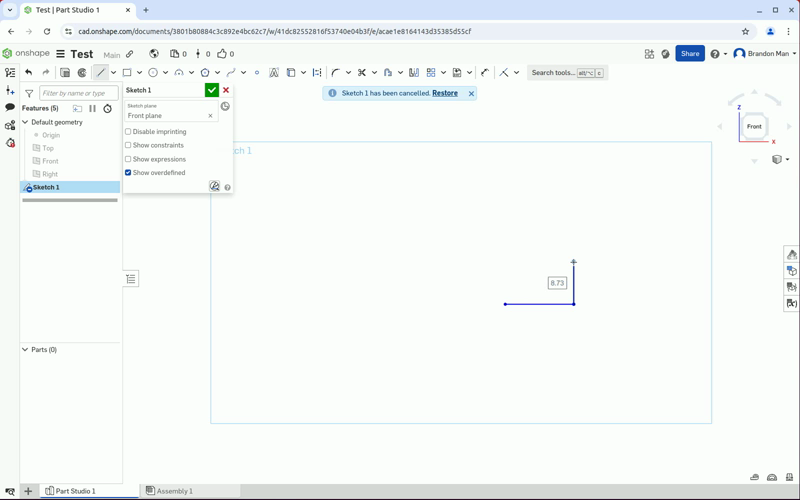
mouse_move(505, 261)
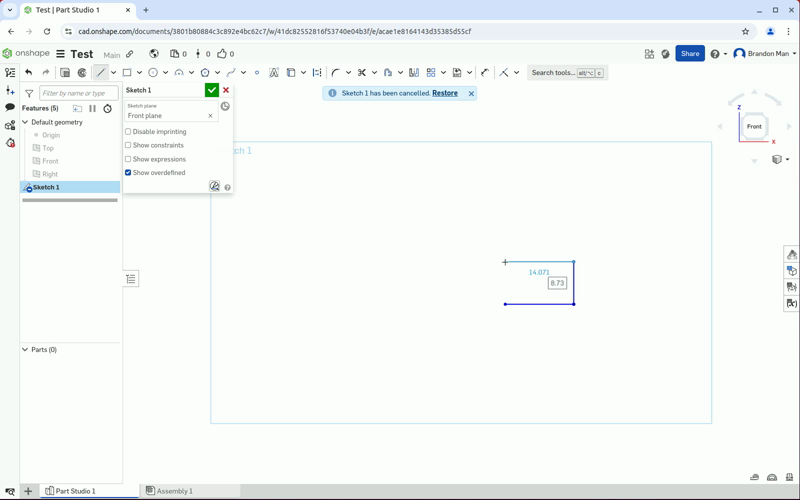
click(505, 261)
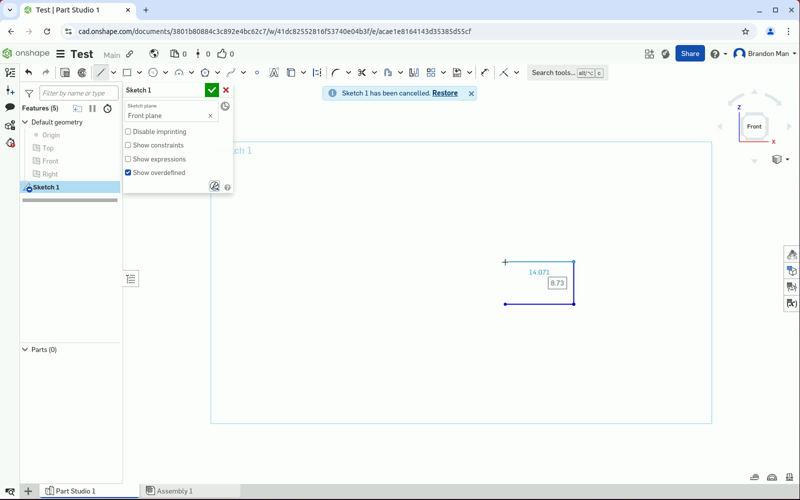
key_up(shift)
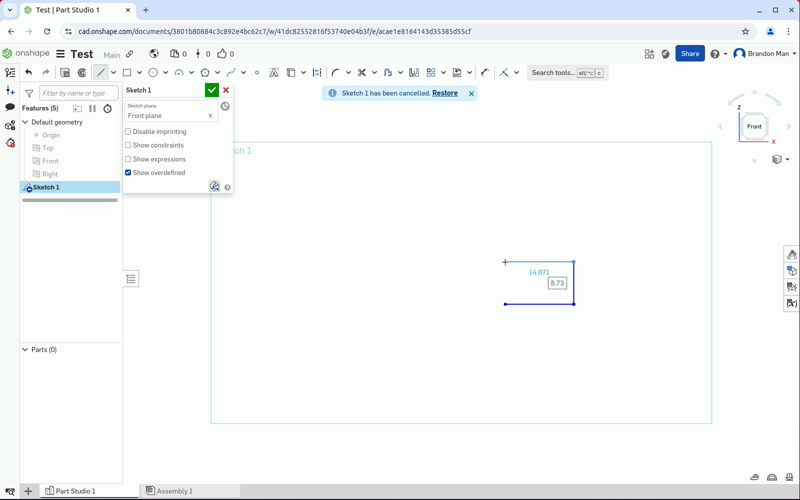
mouse_move(535, 261)
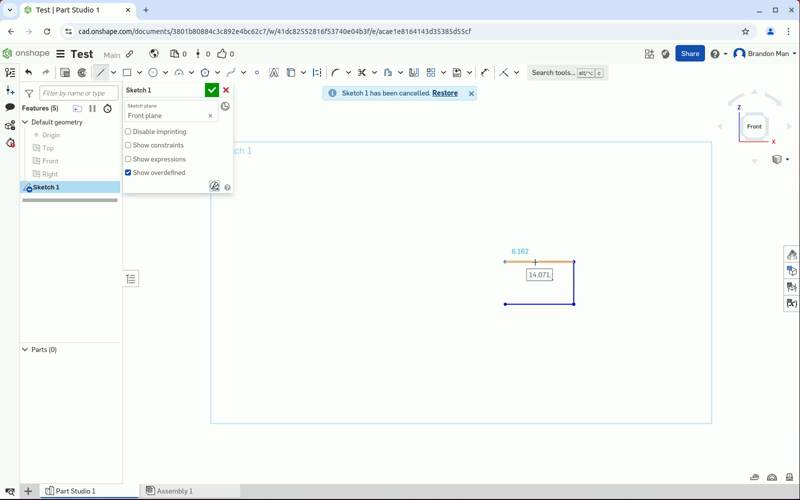
key_down(shift)
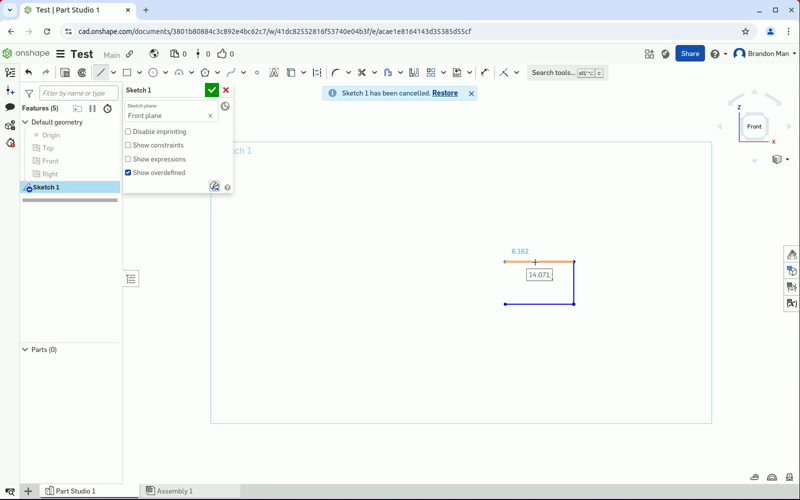
mouse_move(505, 304)
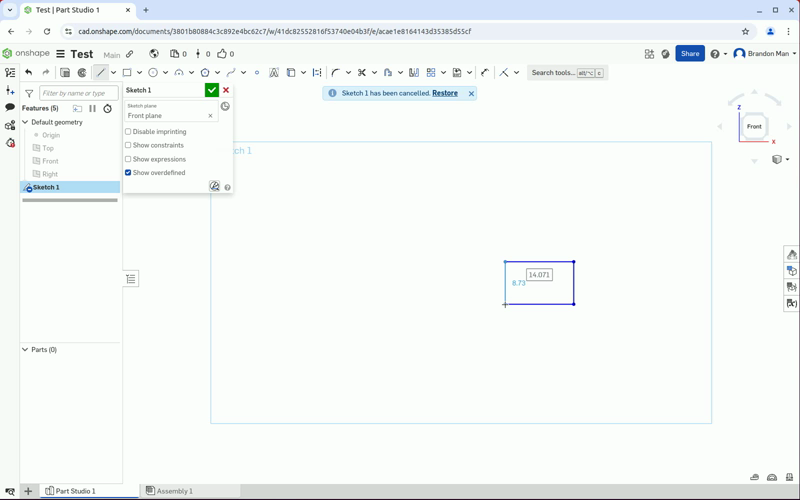
key_up(shift)
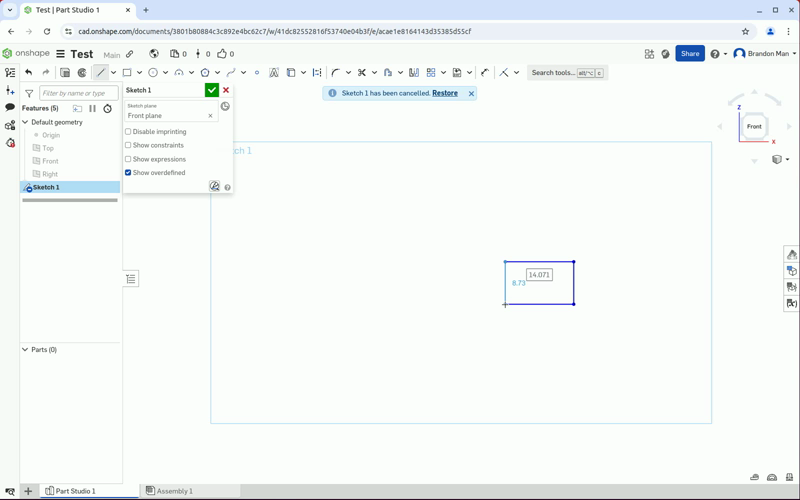
click(505, 304)
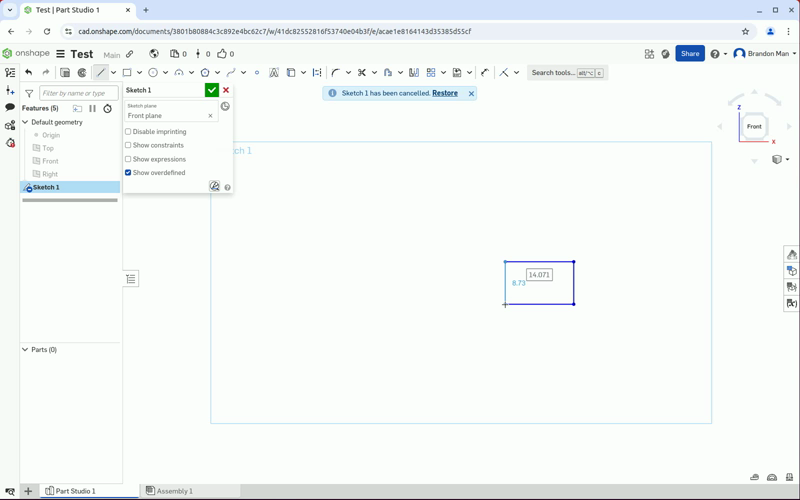
key(esc)
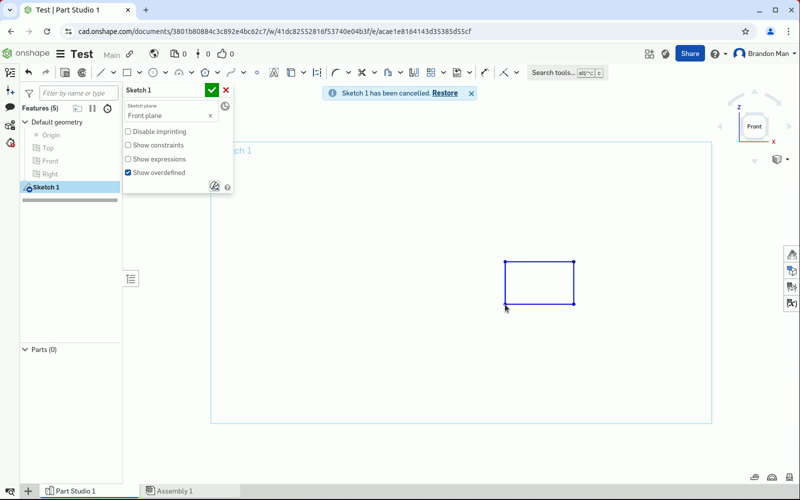
mouse_move(544, 288)
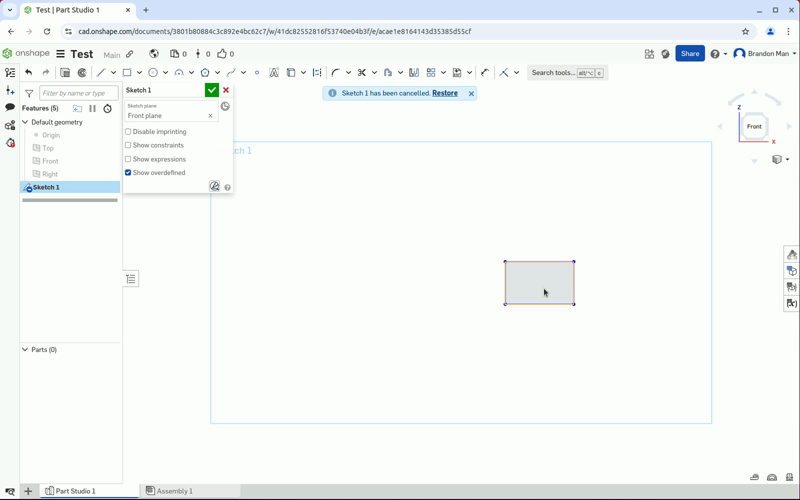
click(544, 288)
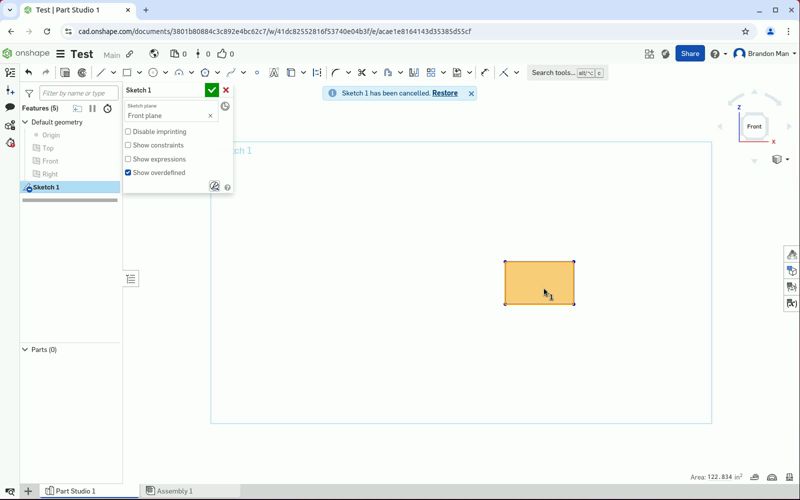
mouse_move(73, 352)
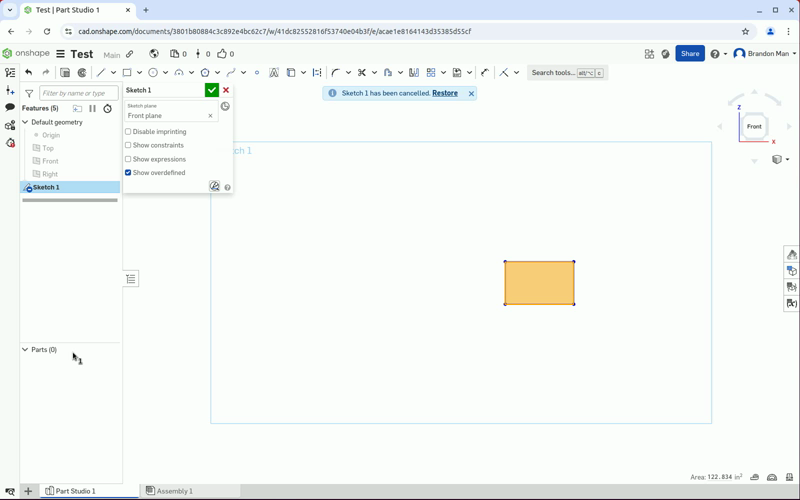
key(shift+y)
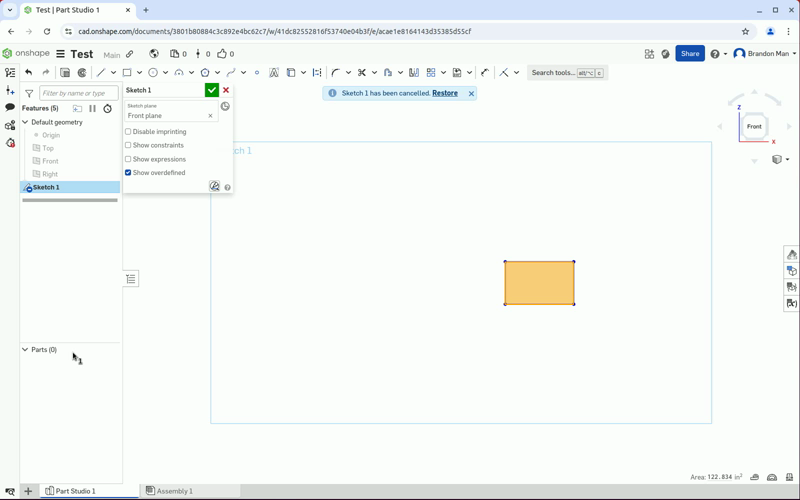
key(shift+e)
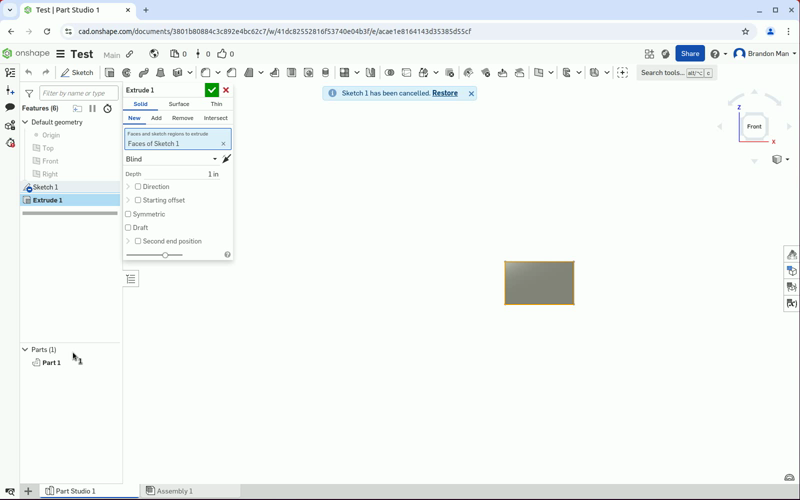
mouse_move(143, 106)
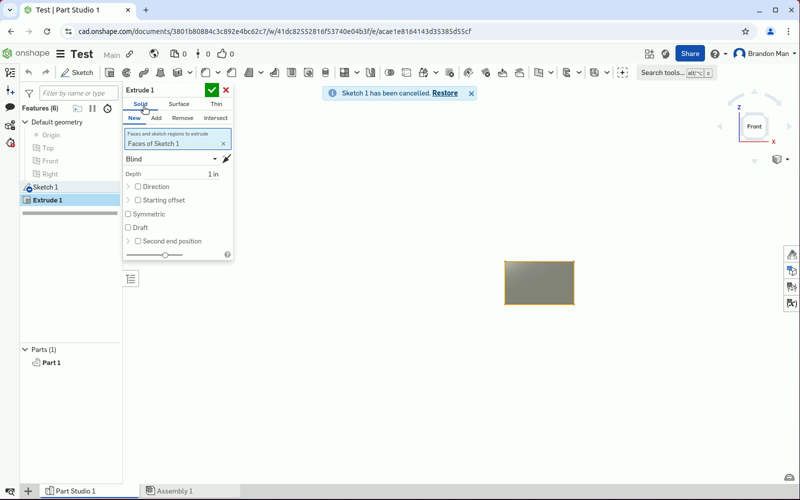
click(143, 106)
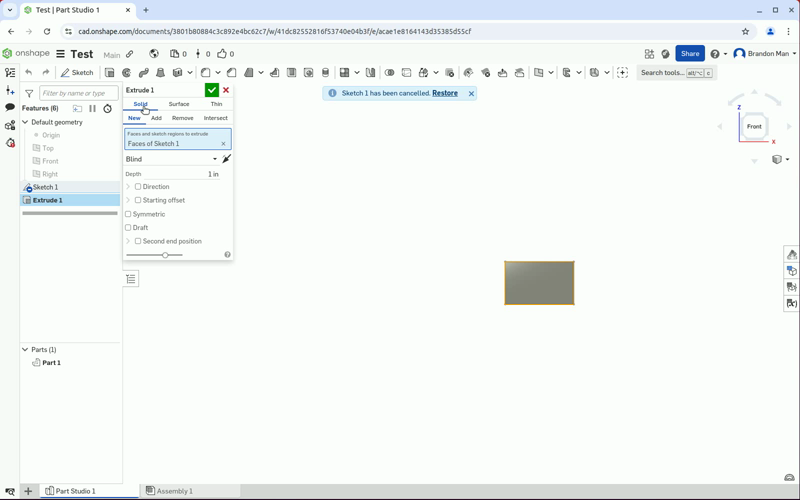
mouse_move(137, 120)
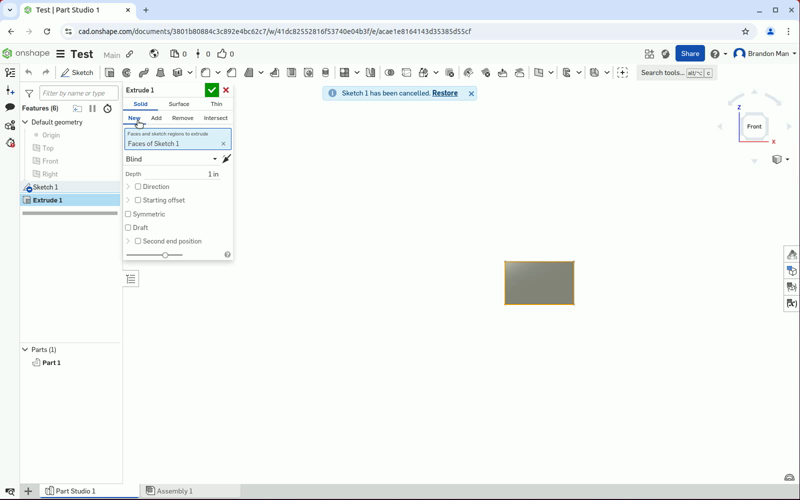
click(137, 120)
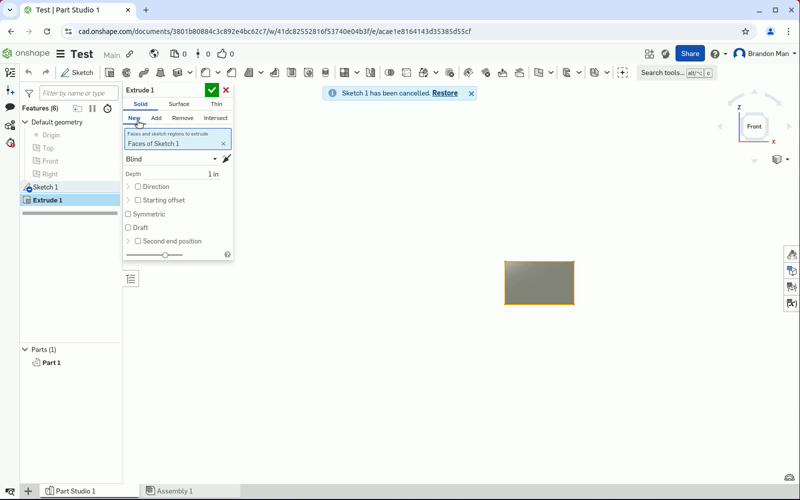
key(tab, 4)
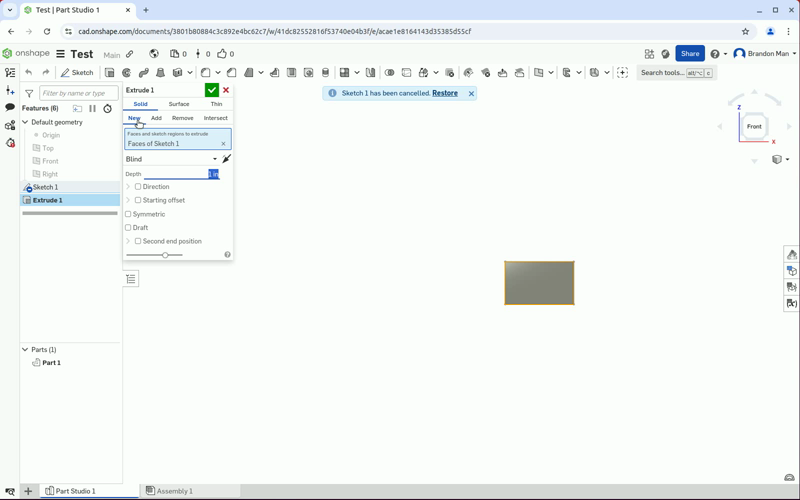
text(10.591)
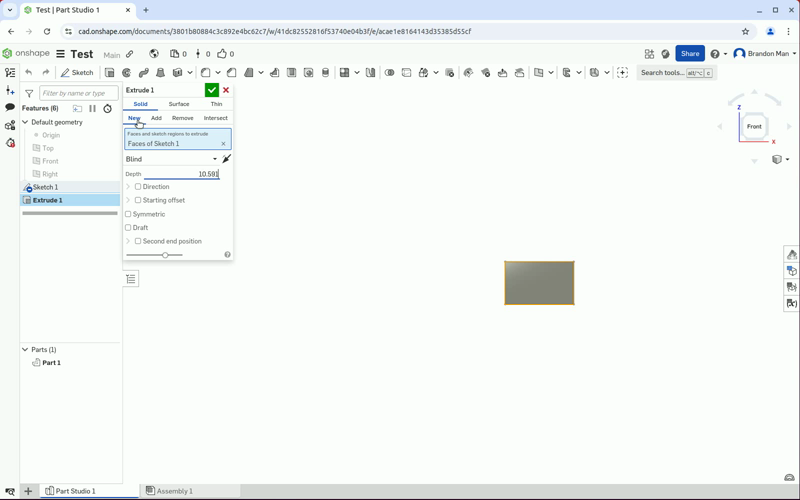
key(enter)
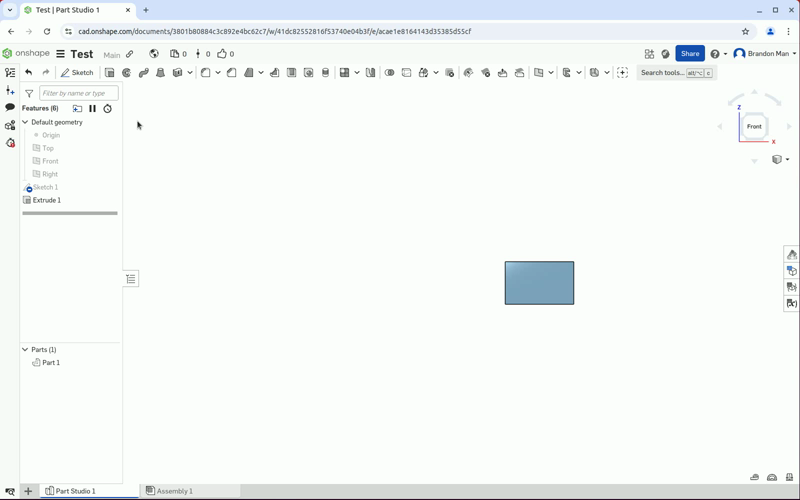
key(shift+h)
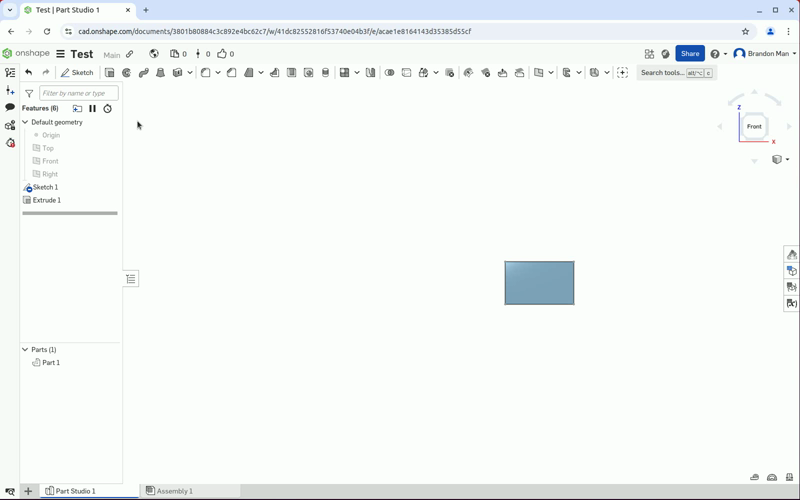
key(shift+h)
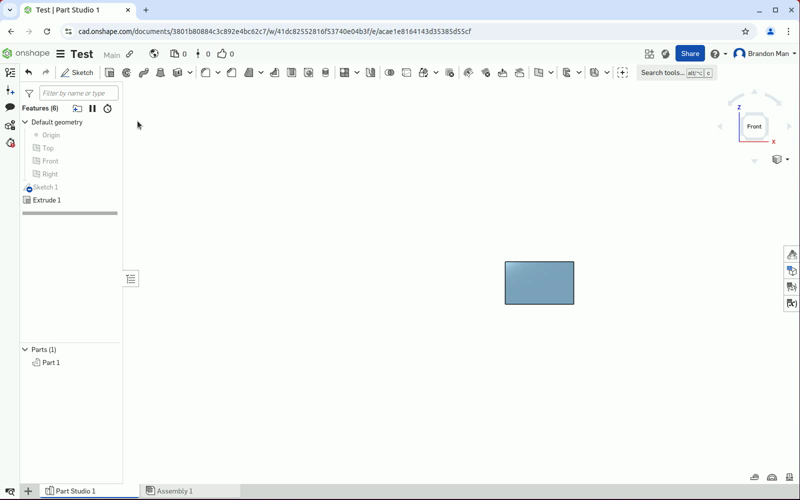
mouse_move(73, 189)
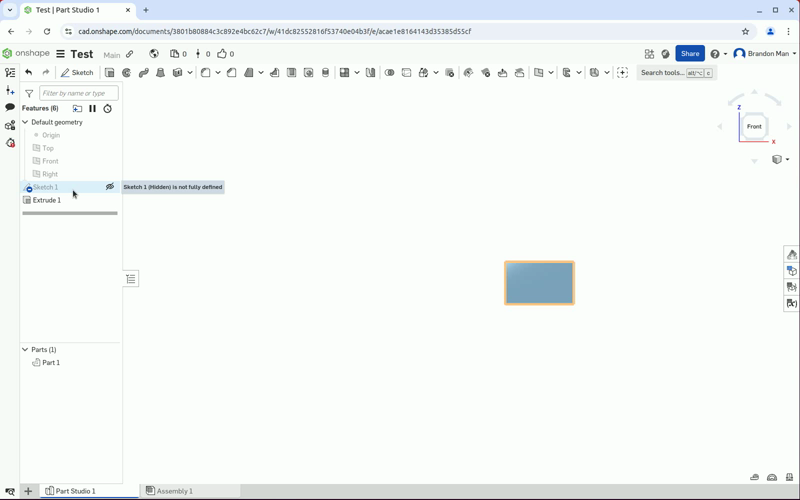
click(73, 189)
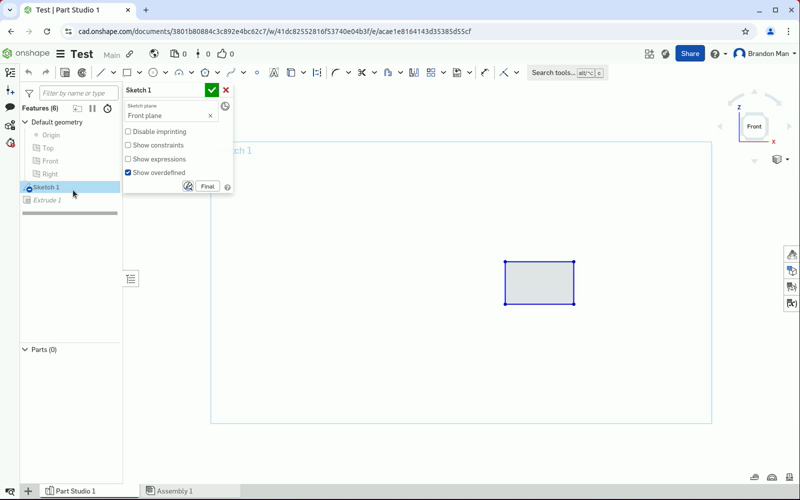
mouse_move(229, 92)
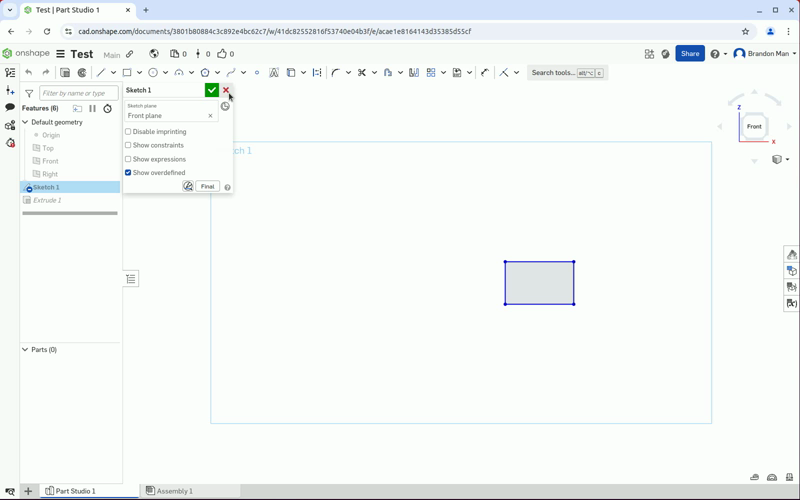
click(229, 92)
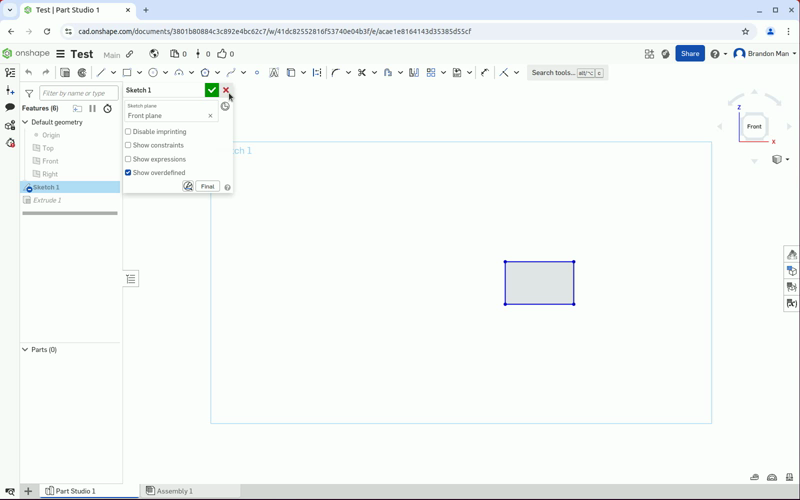
key(shift+s)
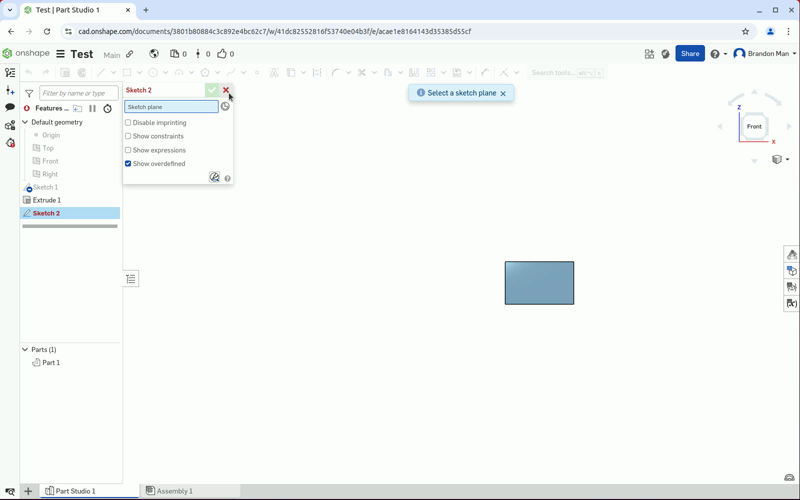
mouse_move(73, 163)
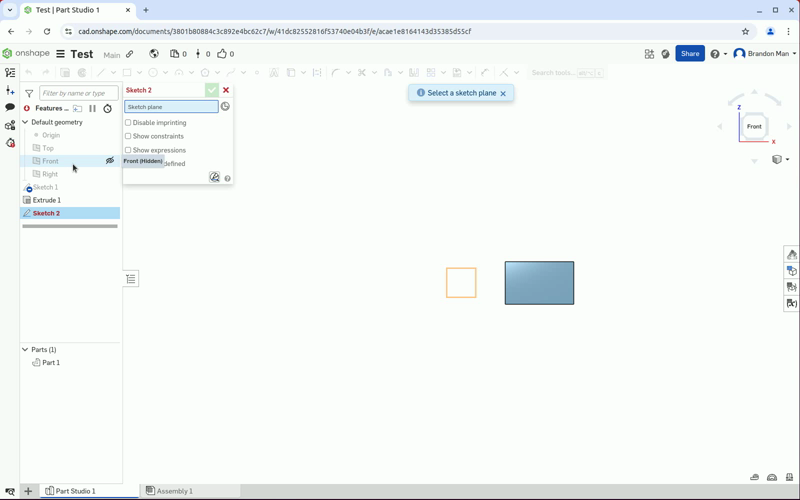
click(73, 163)
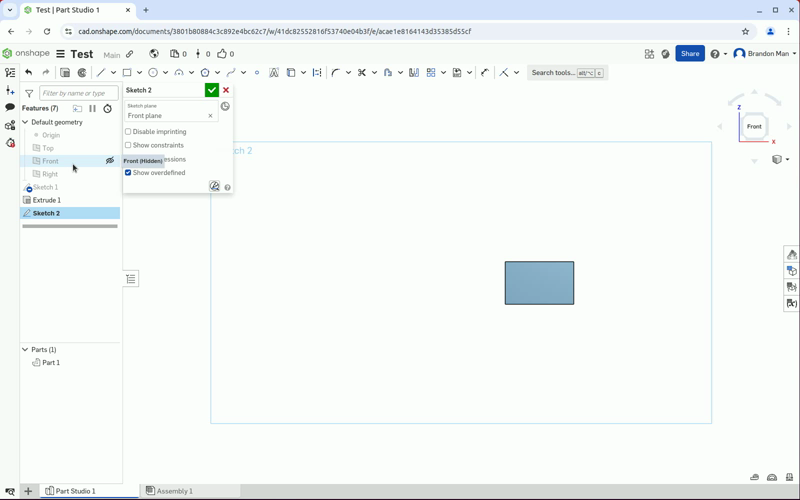
mouse_move(73, 352)
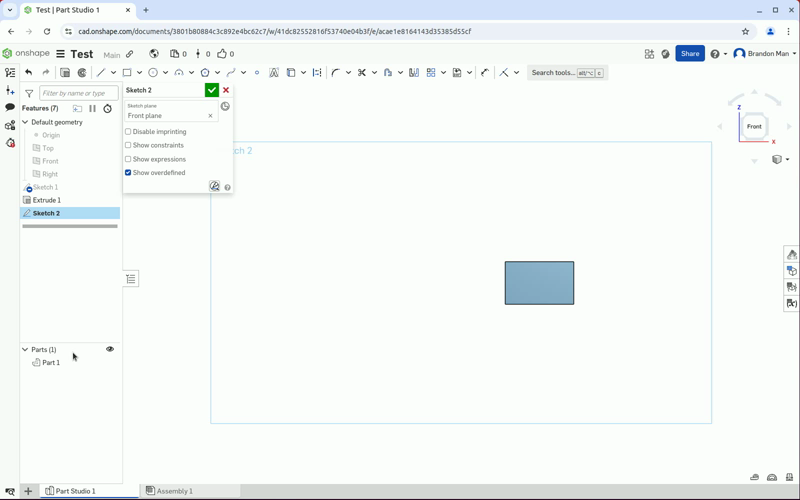
key(y)
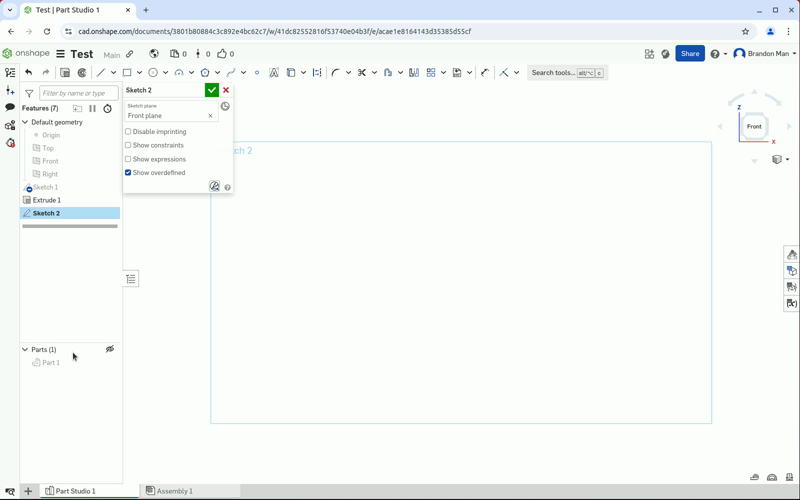
key(l)
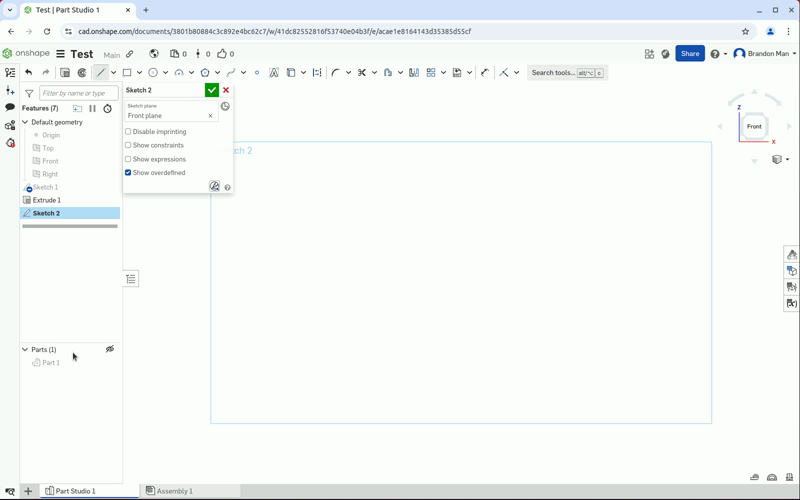
key_down(shift)
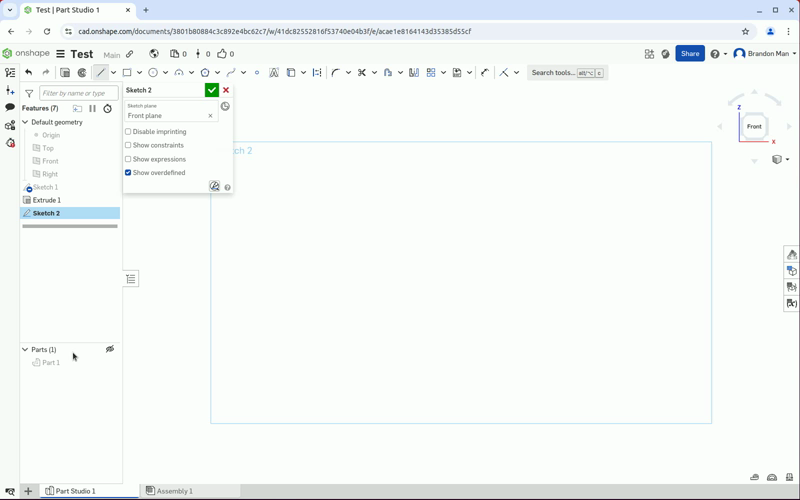
mouse_move(459, 304)
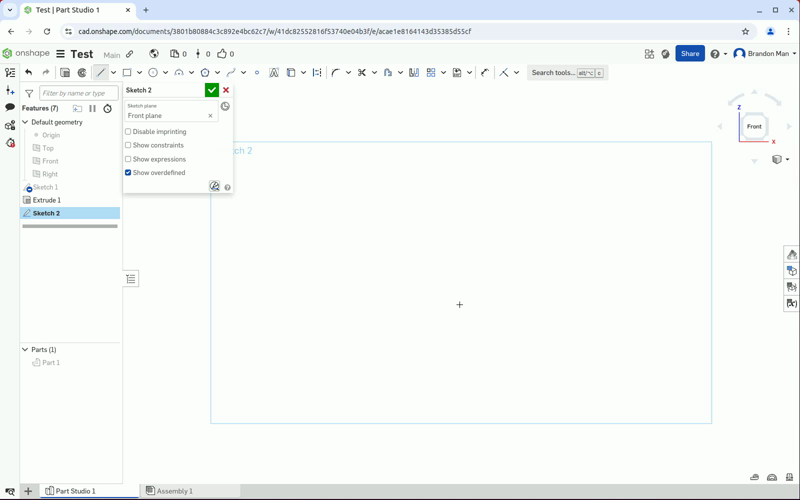
click(459, 304)
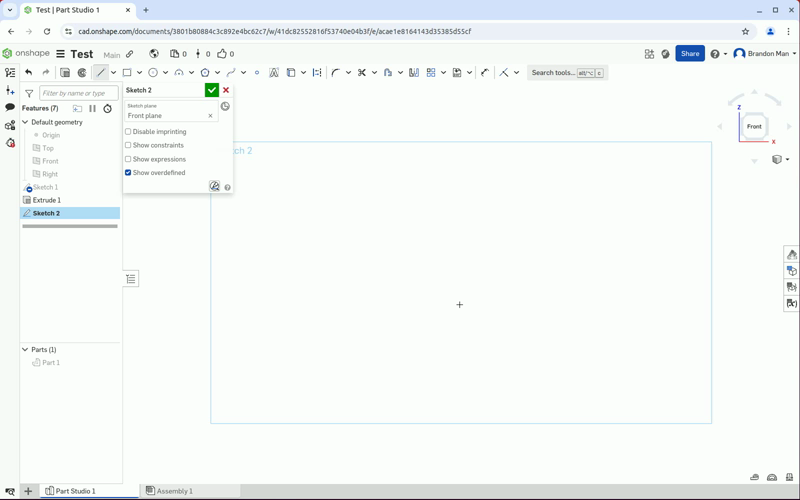
key_up(shift)
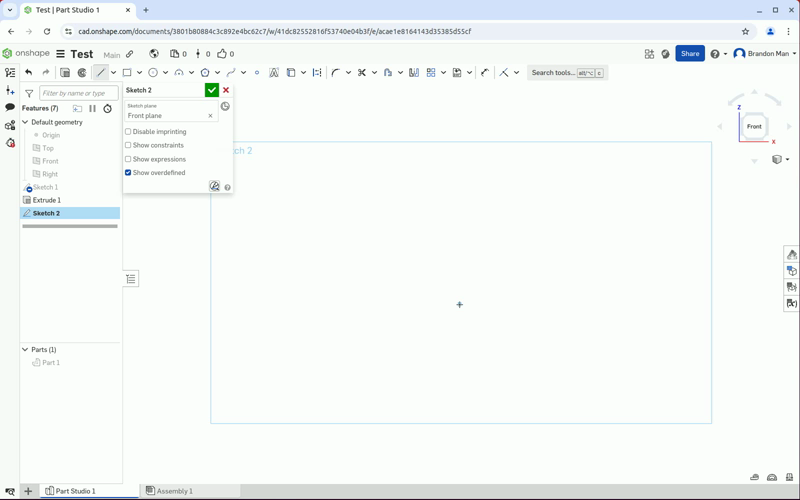
key_down(shift)
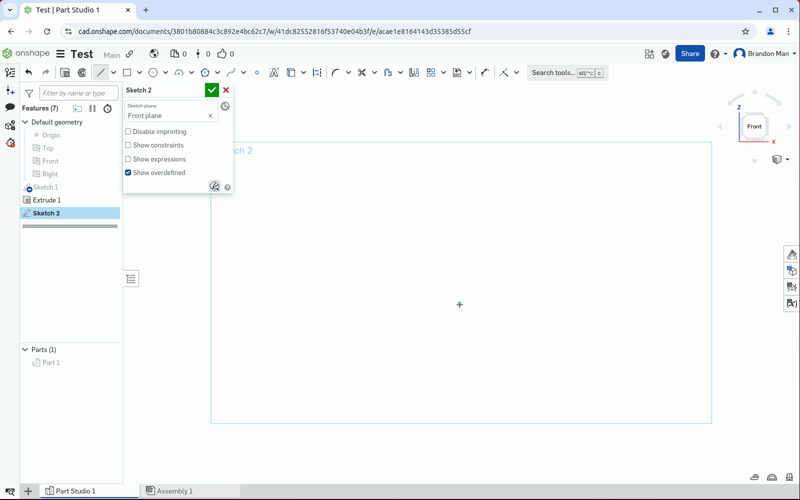
mouse_move(489, 304)
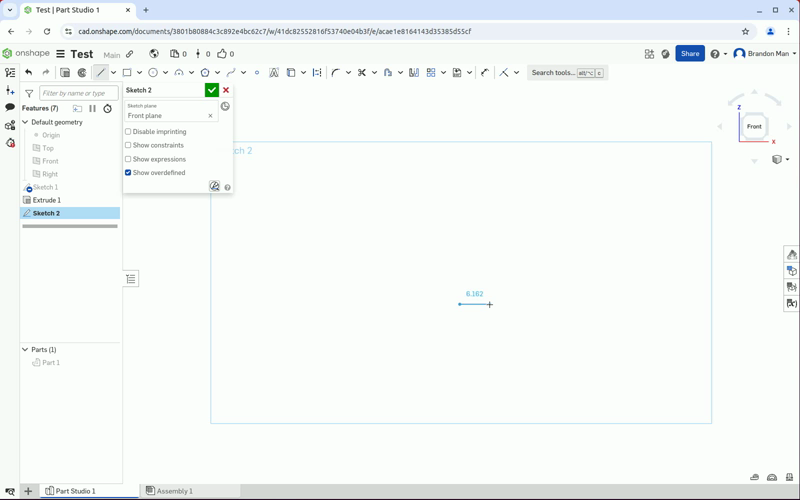
mouse_move(496, 304)
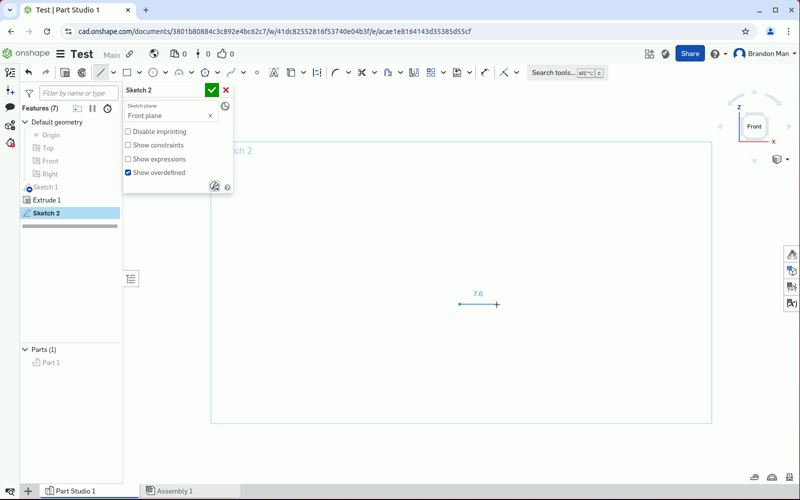
click(496, 304)
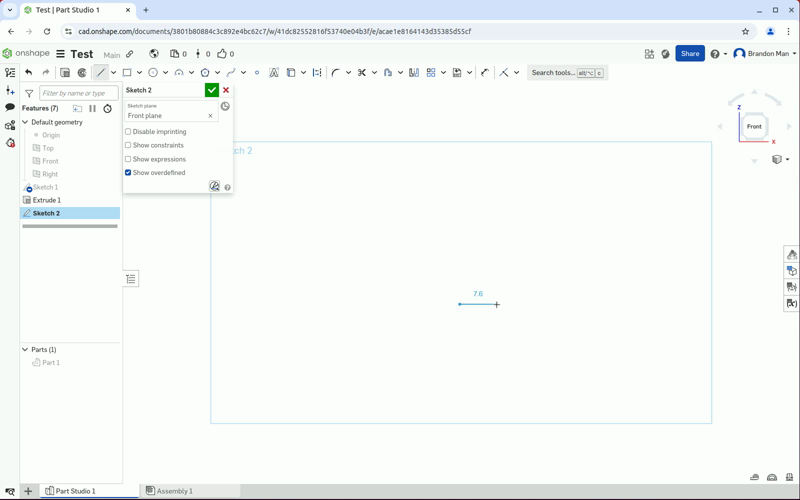
key_up(shift)
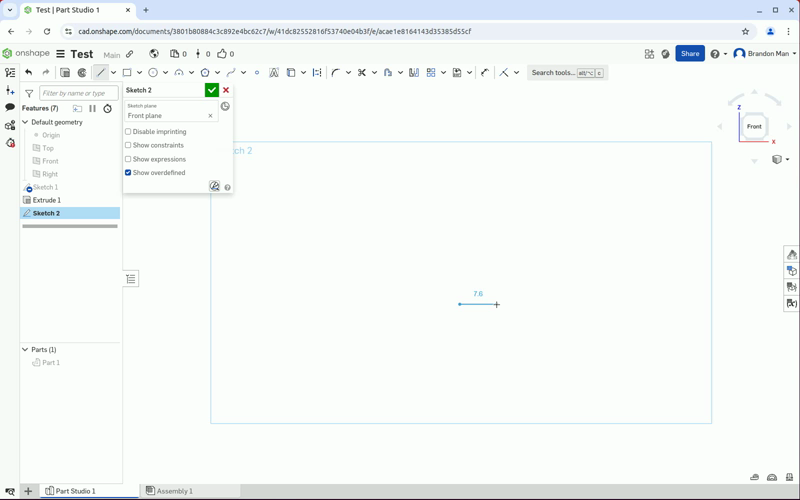
key_down(shift)
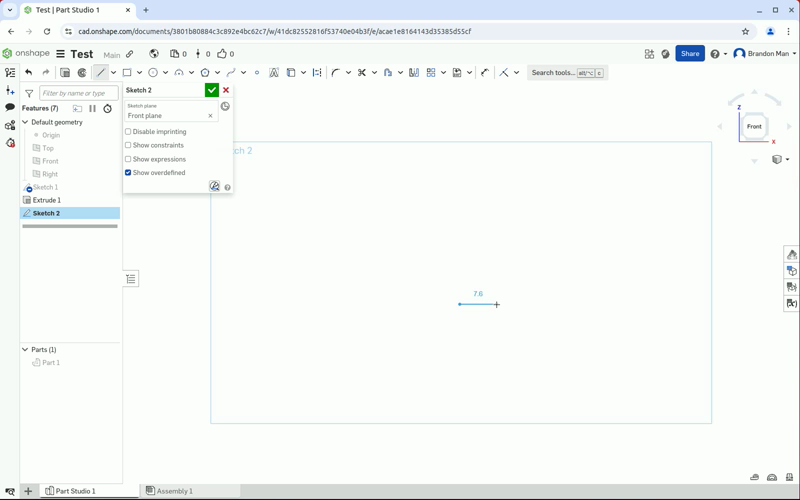
mouse_move(526, 304)
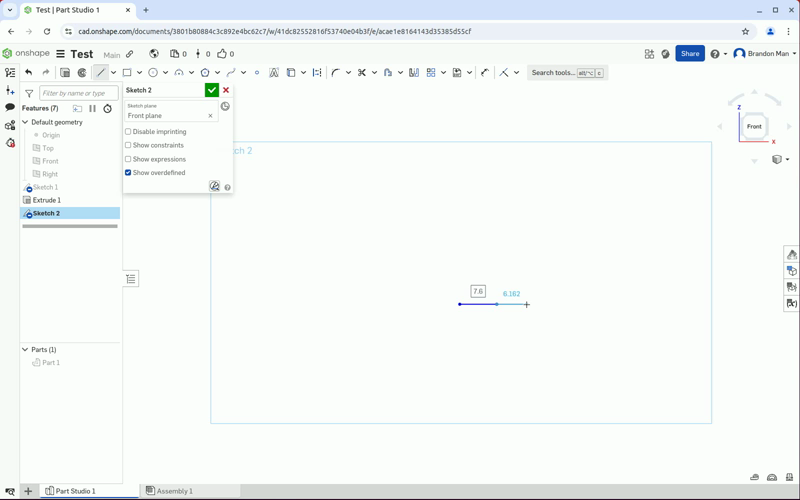
mouse_move(496, 261)
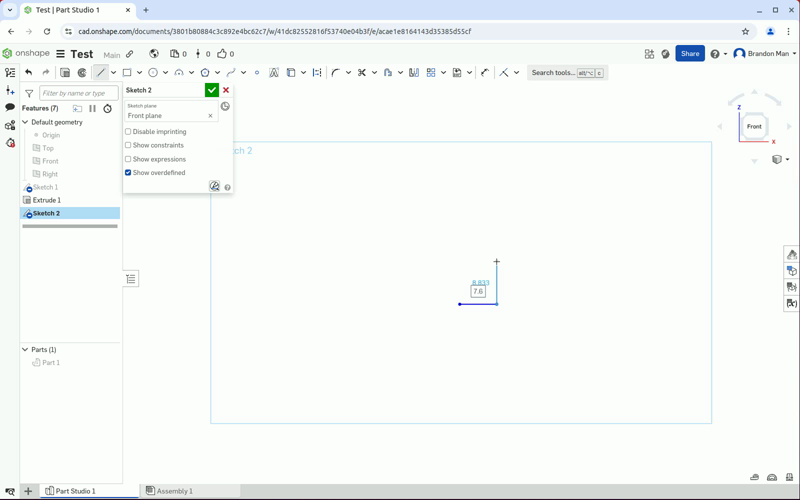
click(496, 261)
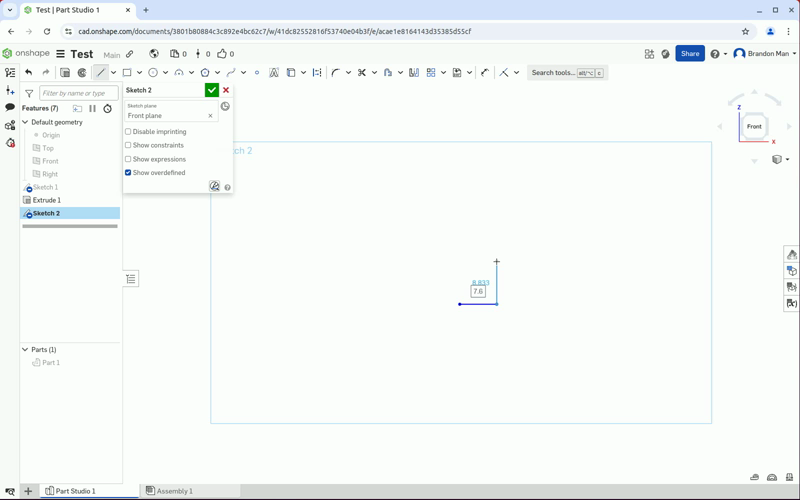
key_up(shift)
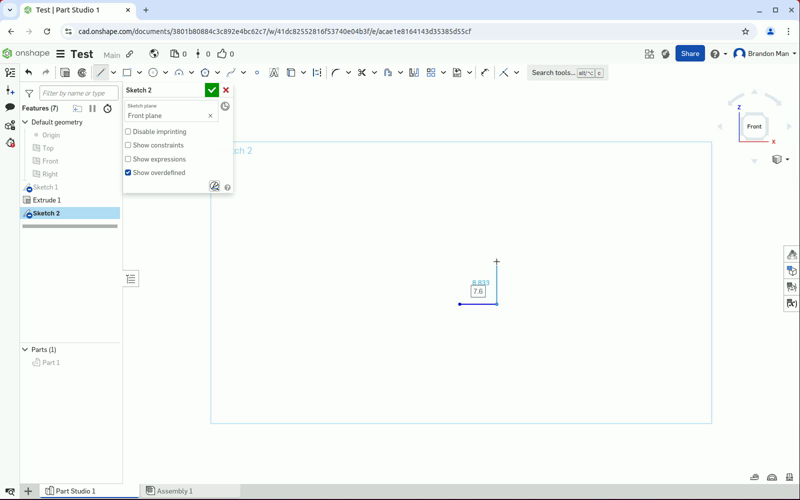
key_down(shift)
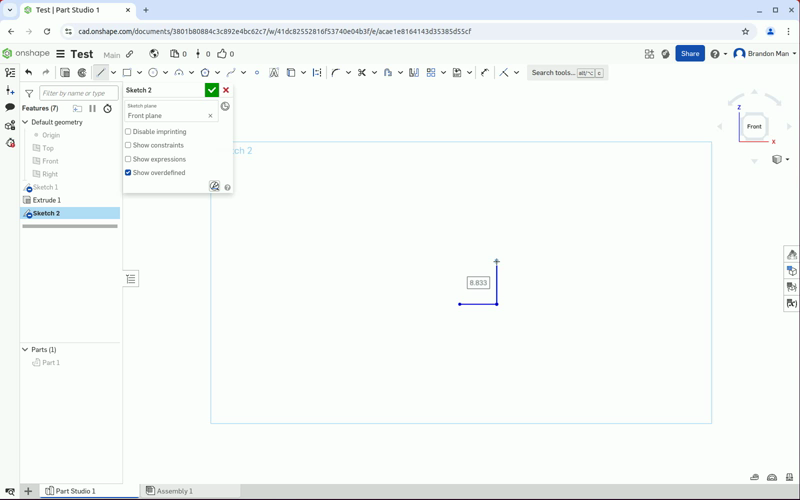
mouse_move(526, 261)
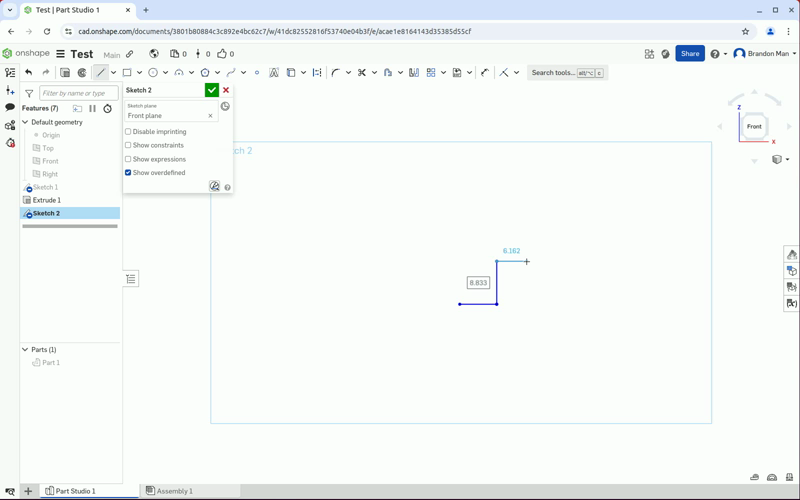
mouse_move(459, 261)
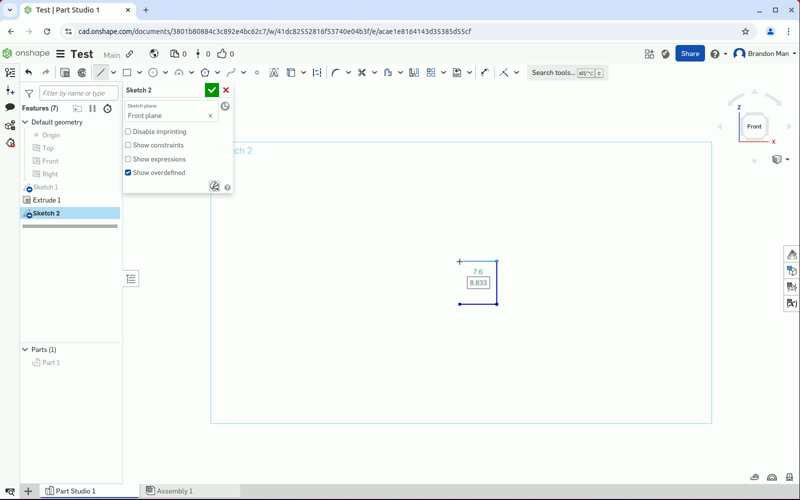
click(459, 261)
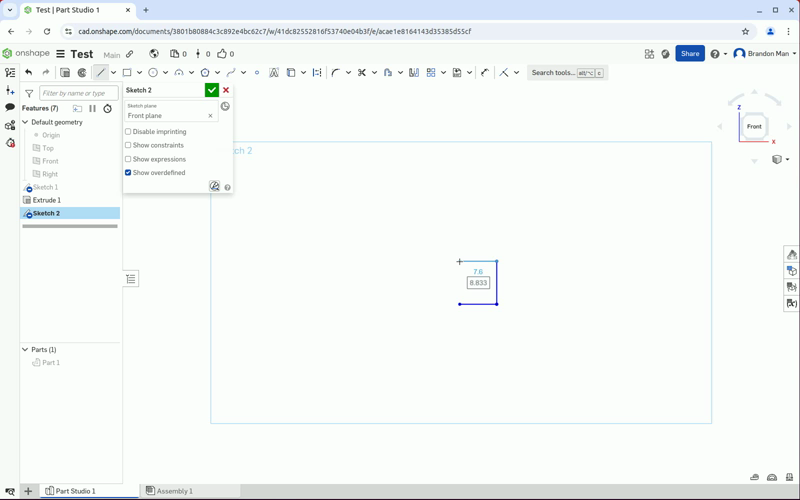
key_up(shift)
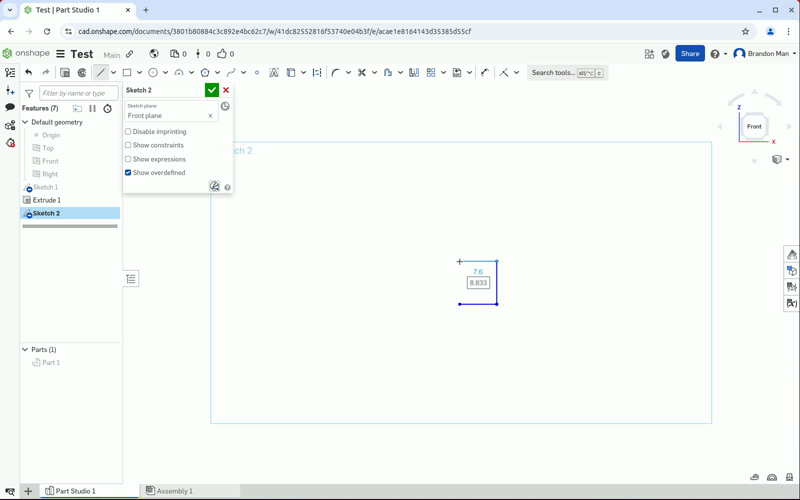
mouse_move(489, 261)
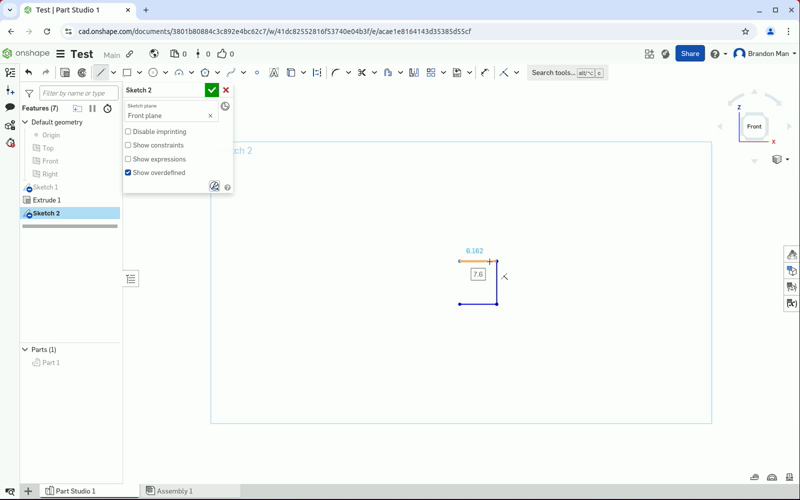
key_down(shift)
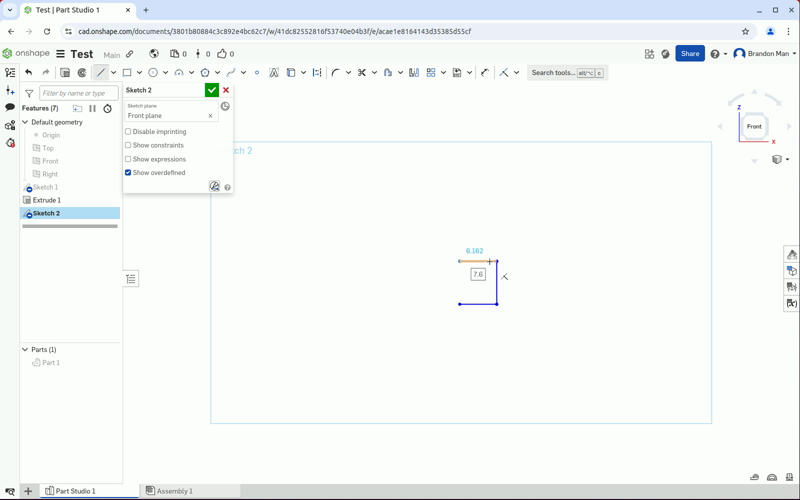
mouse_move(459, 304)
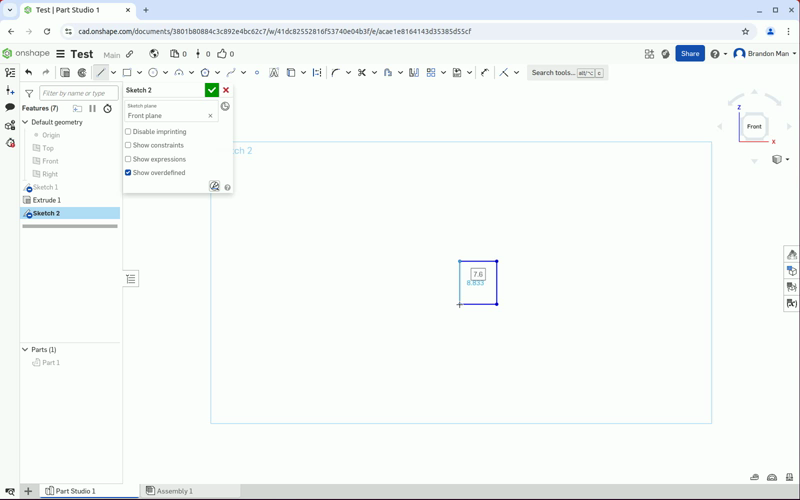
key_up(shift)
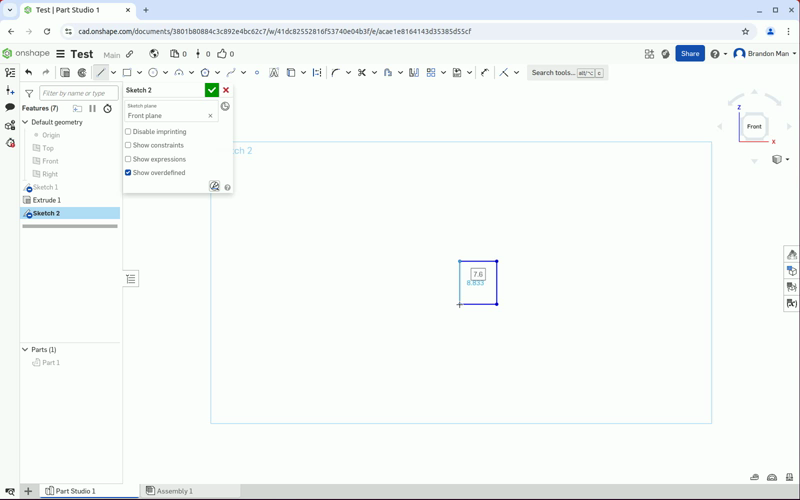
click(459, 304)
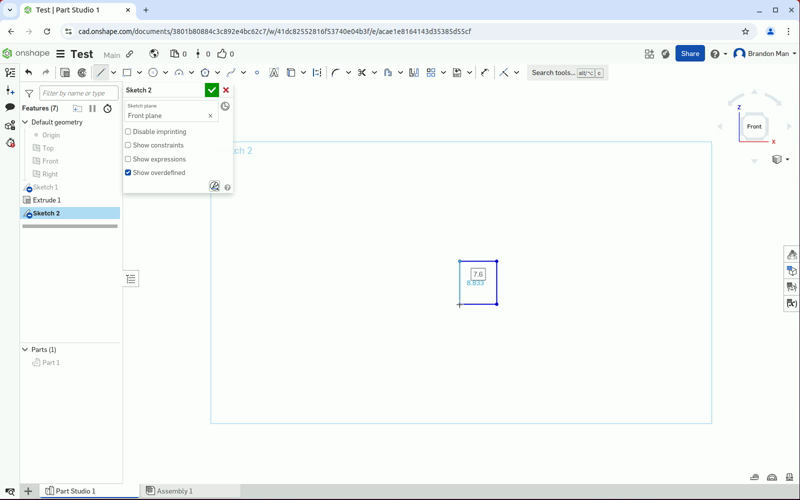
key(esc)
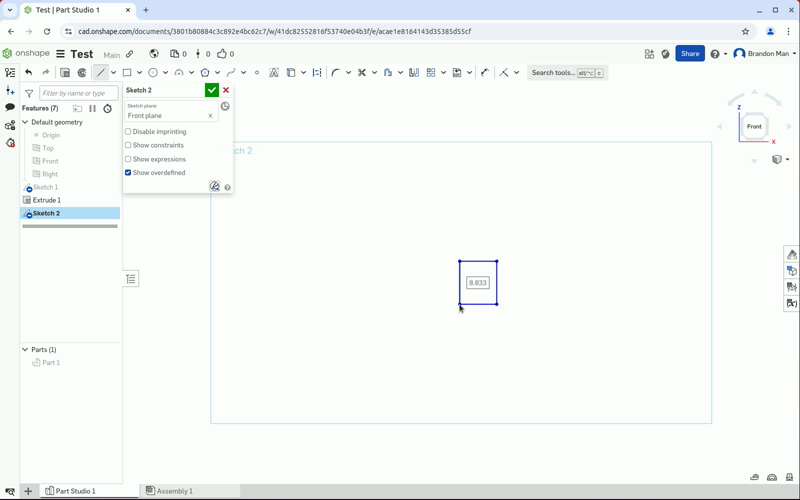
mouse_move(470, 263)
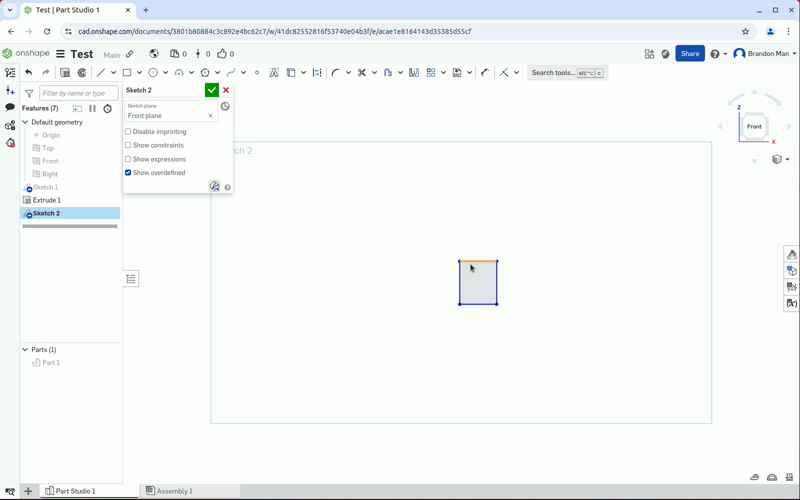
scroll(6)
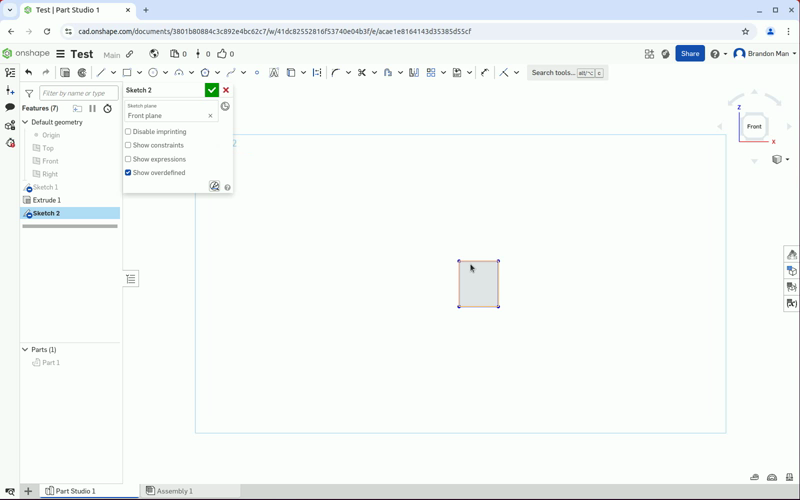
scroll(6)
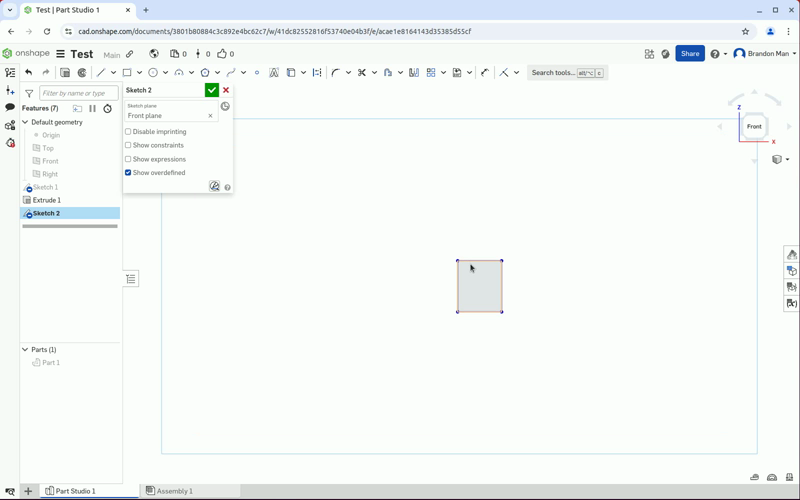
scroll(6)
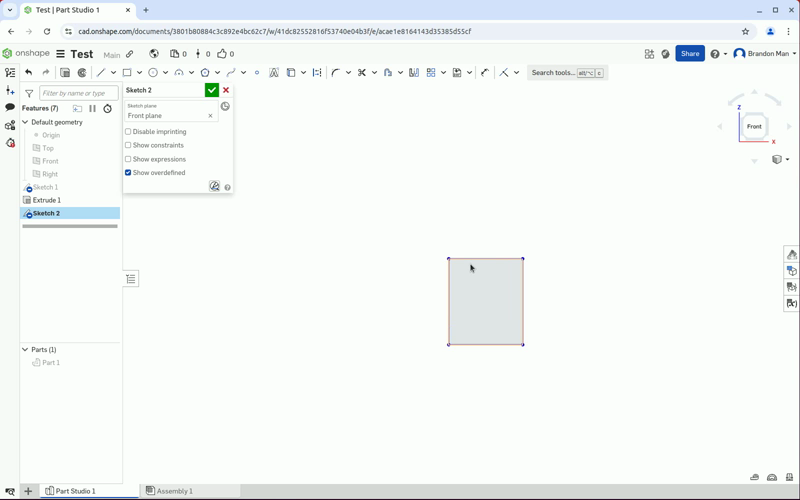
scroll(6)
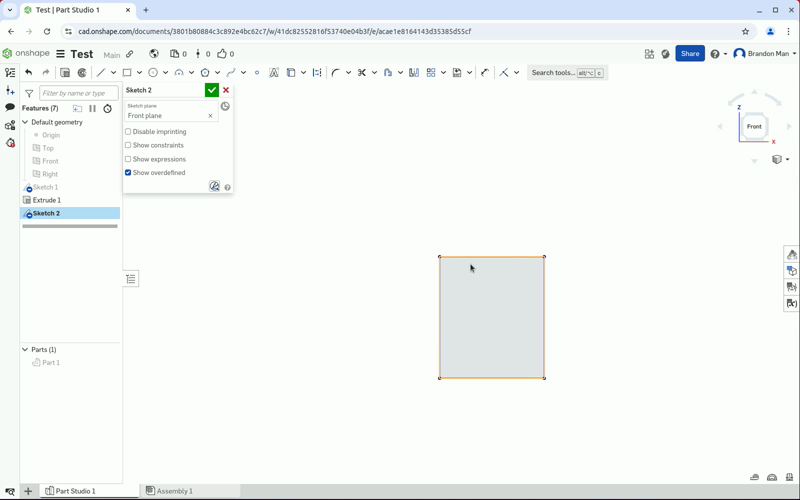
scroll(6)
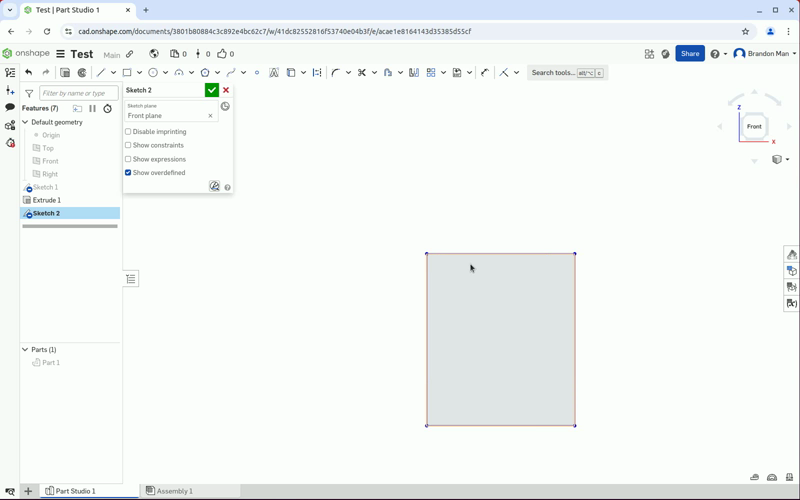
scroll(6)
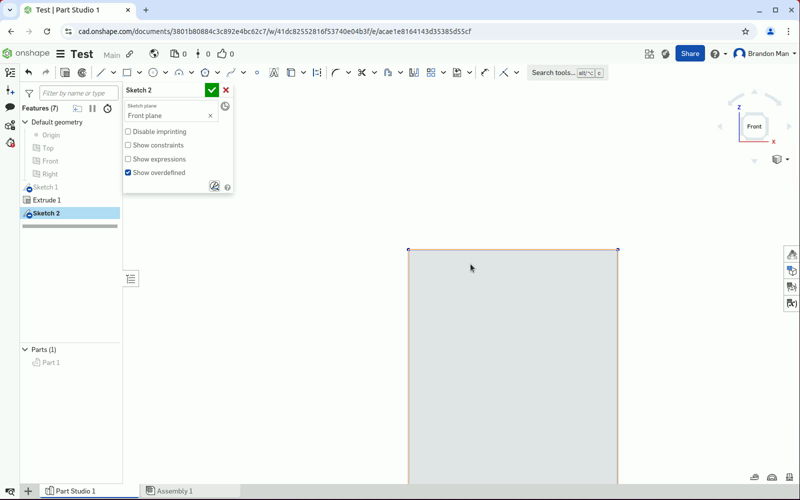
scroll(6)
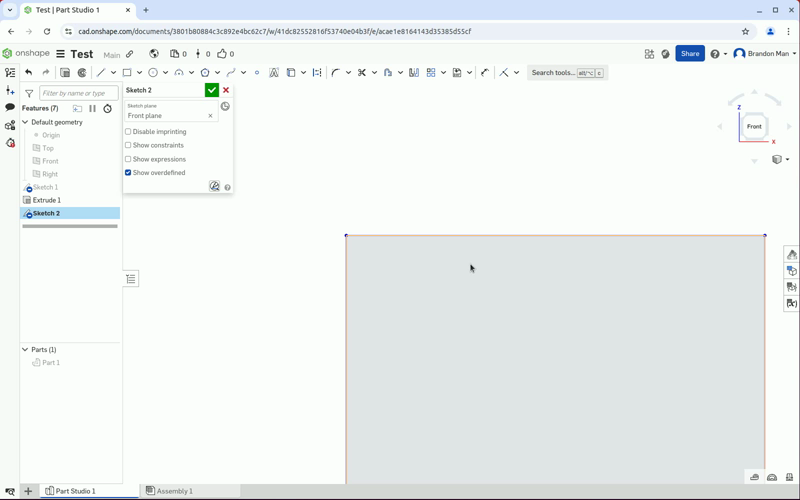
click(470, 263)
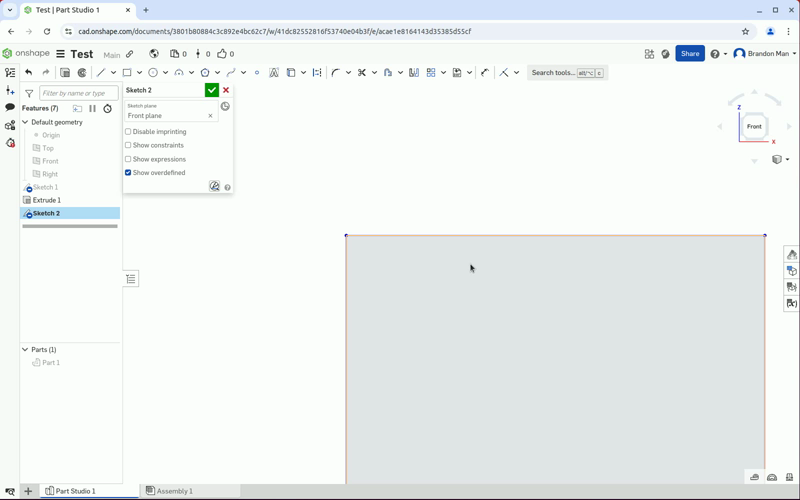
scroll(-6)
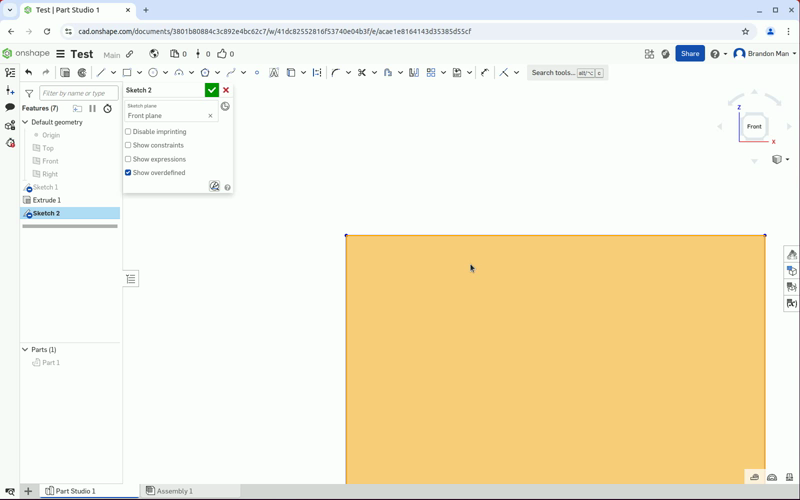
scroll(-6)
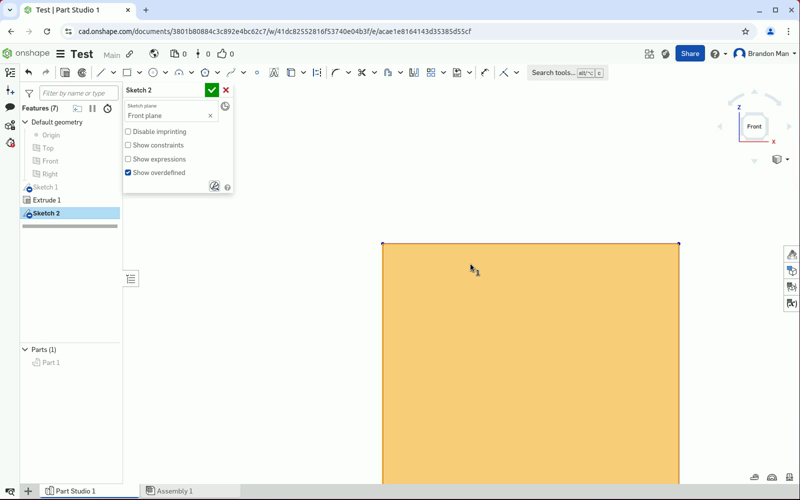
scroll(-6)
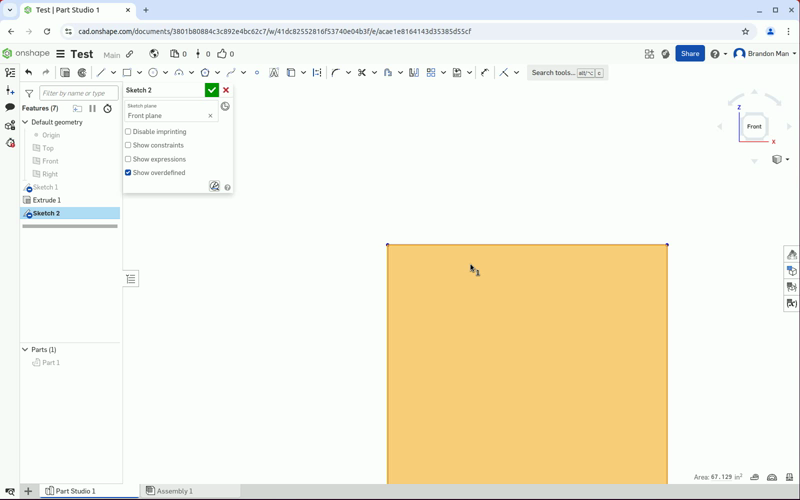
scroll(-6)
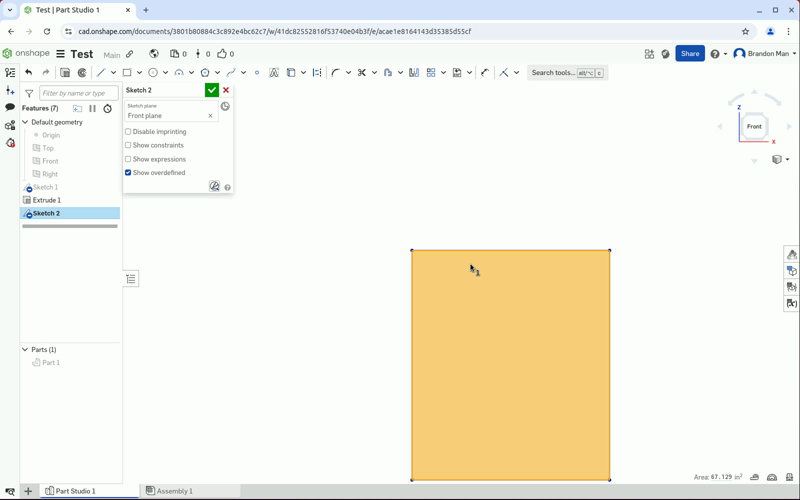
scroll(-6)
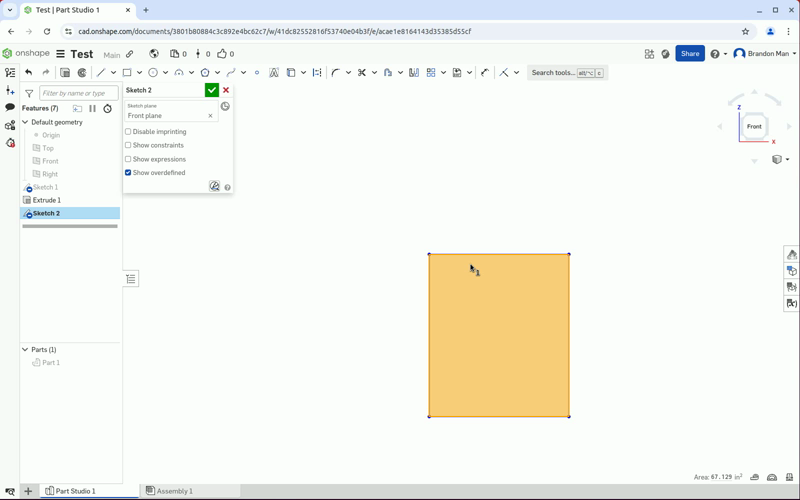
scroll(-6)
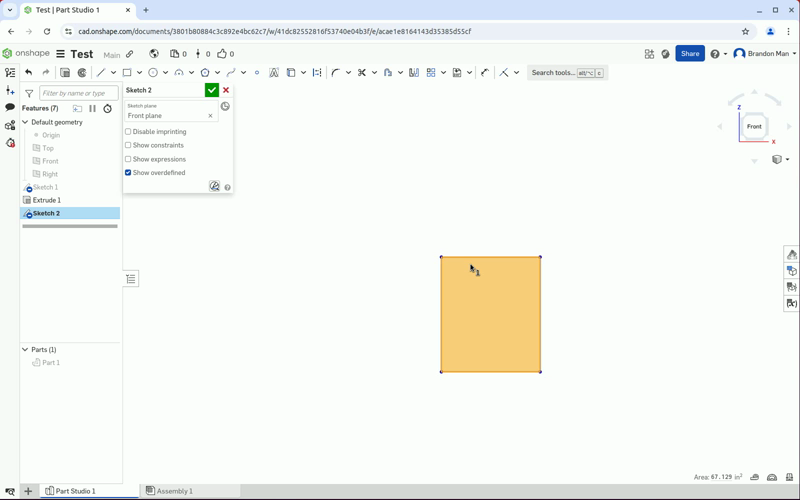
scroll(-6)
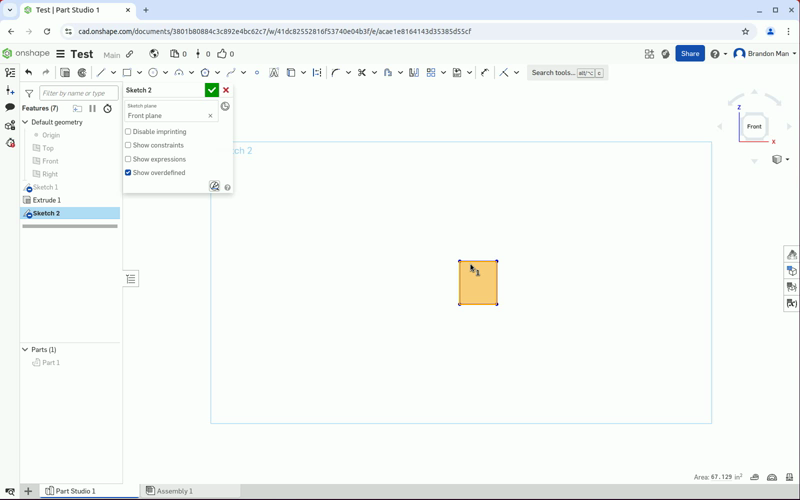
mouse_move(73, 352)
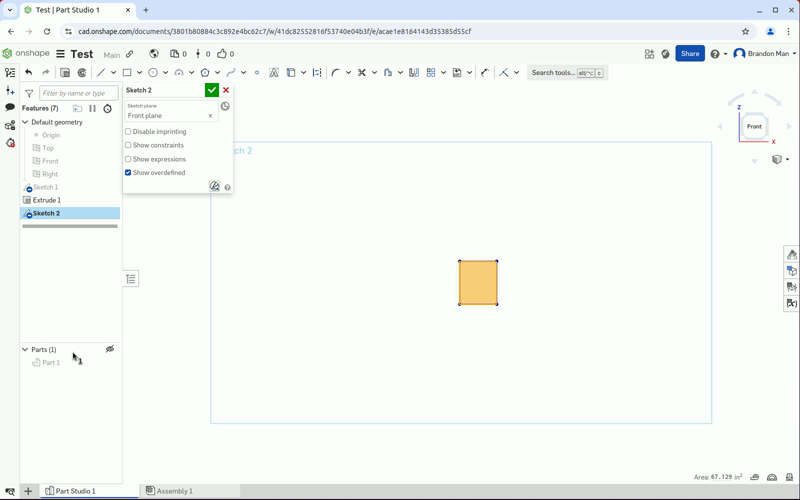
key(shift+y)
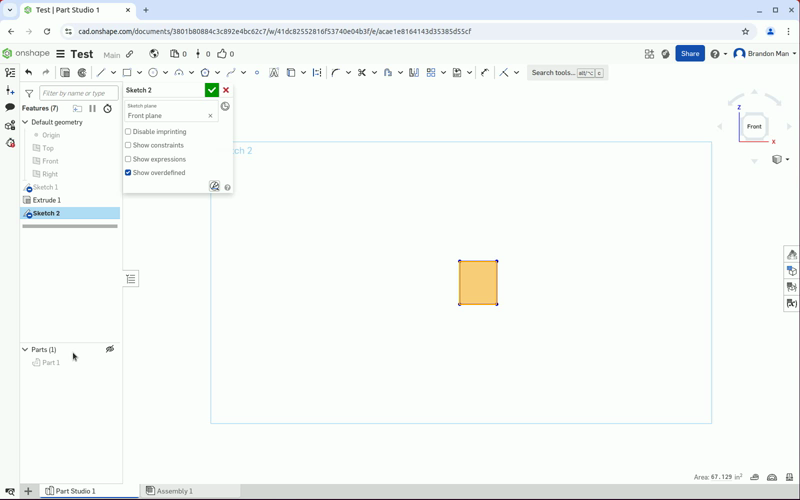
key(shift+e)
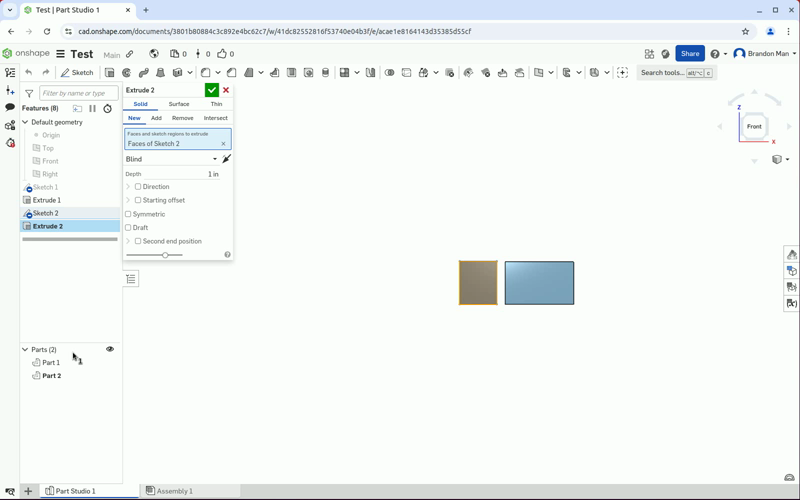
mouse_move(143, 106)
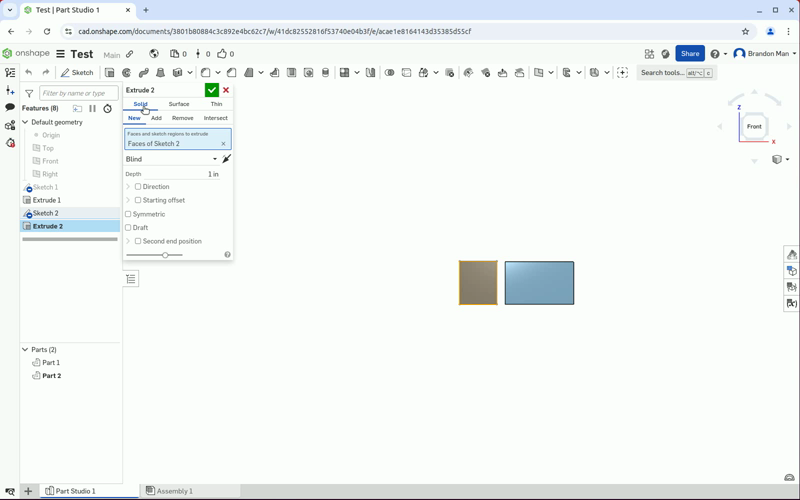
click(143, 106)
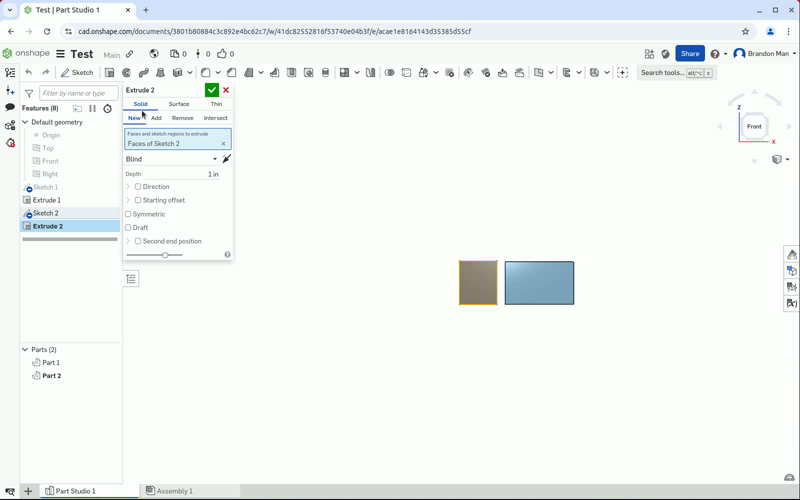
mouse_move(137, 120)
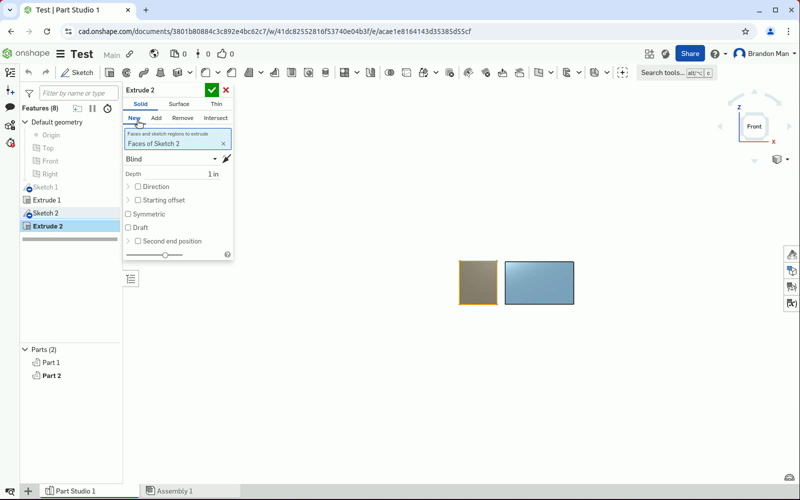
click(137, 120)
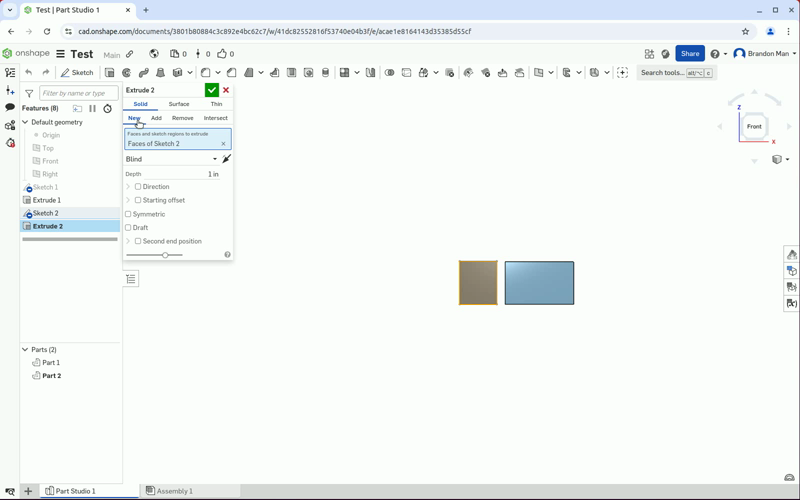
key(tab, 4)
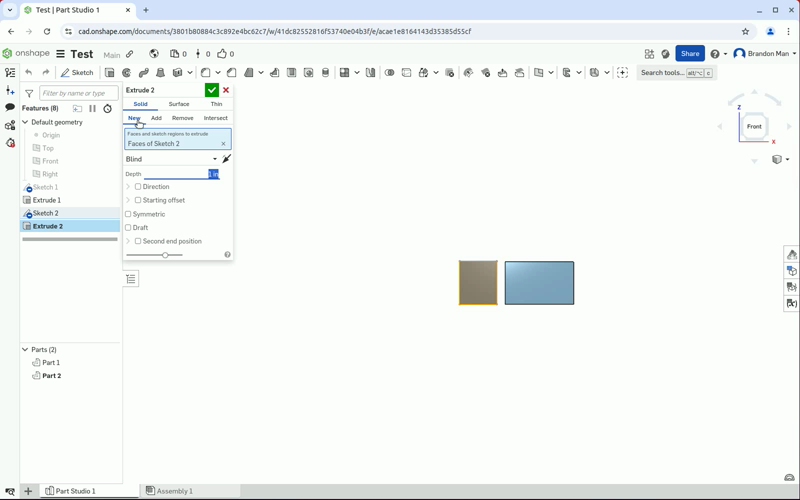
text(10.591)
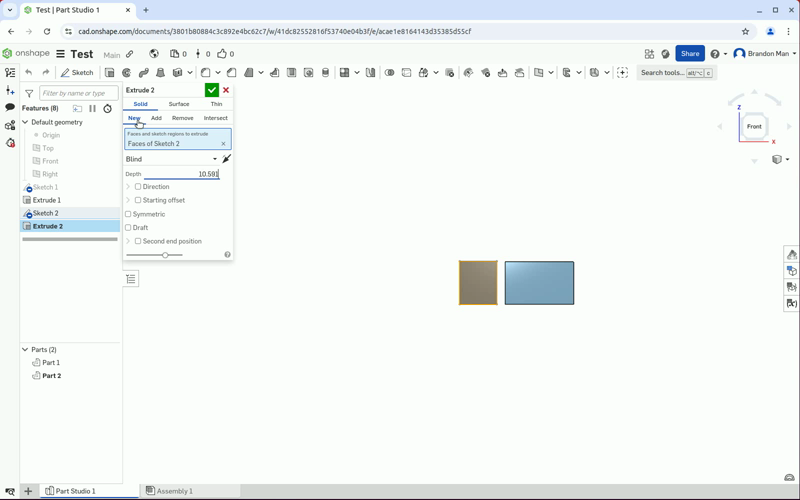
key(enter)
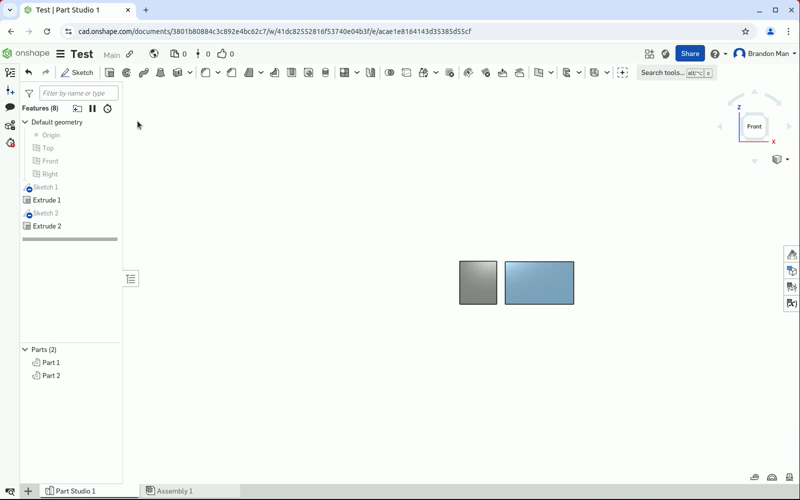
key(shift+h)
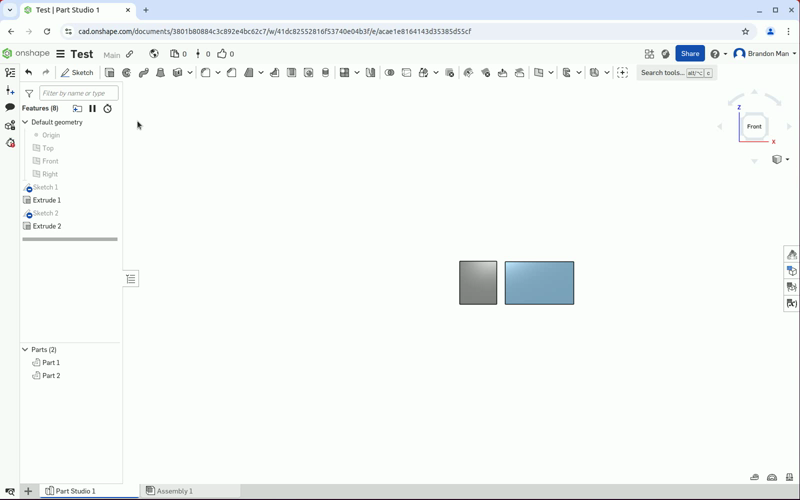
key(shift+h)
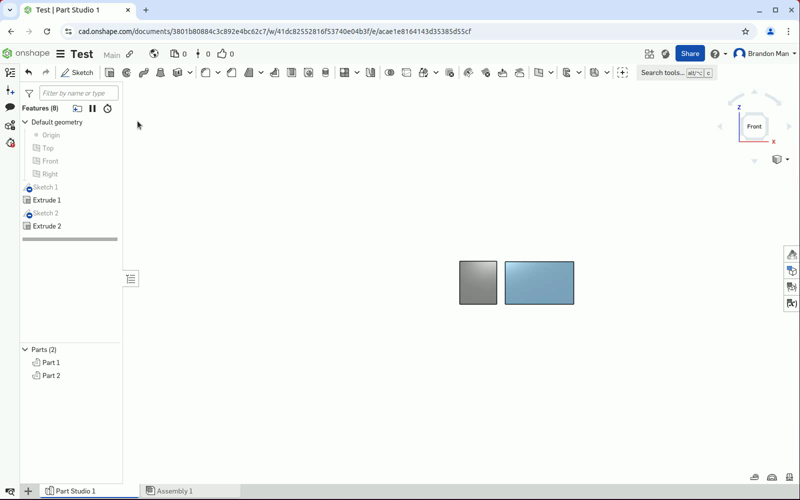
mouse_move(73, 189)
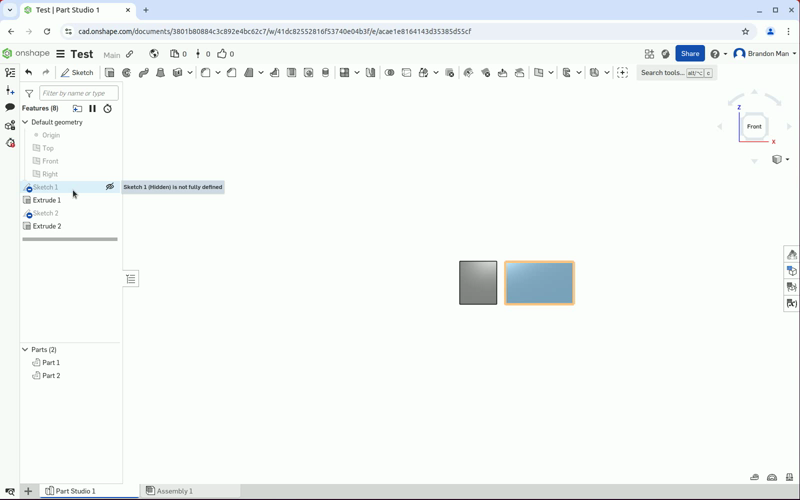
click(73, 189)
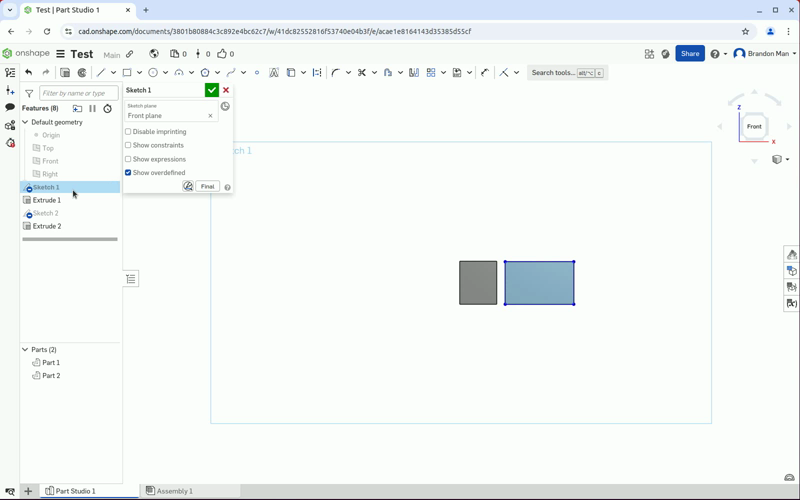
mouse_move(229, 92)
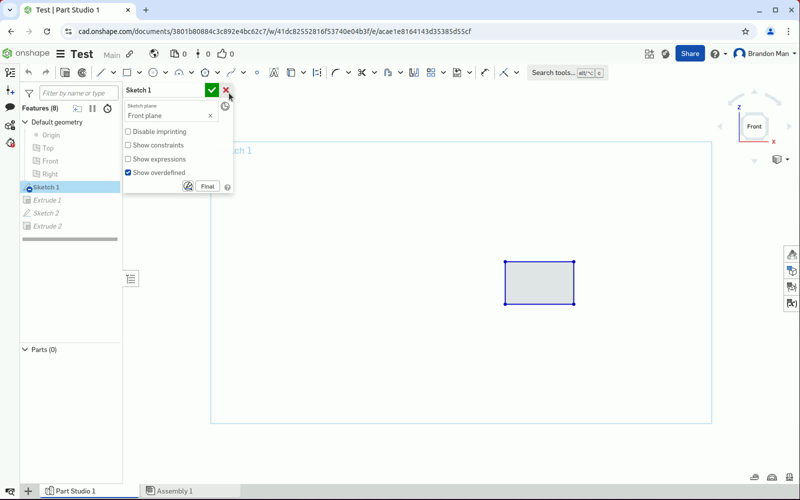
click(229, 92)
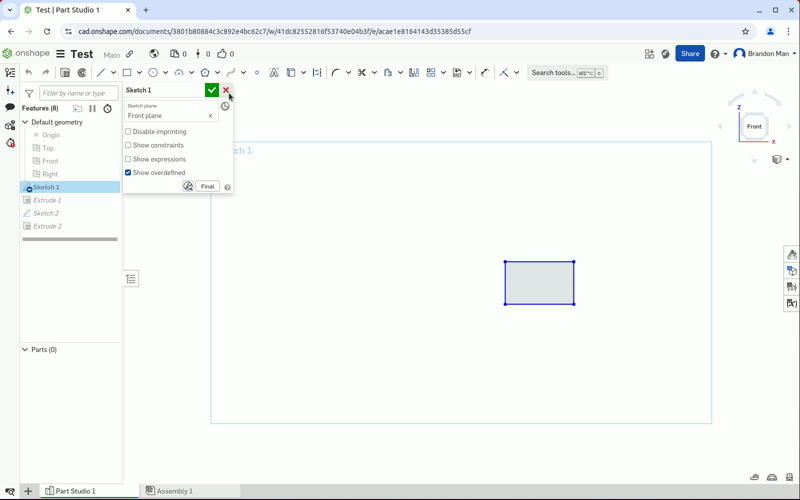
key(shift+s)
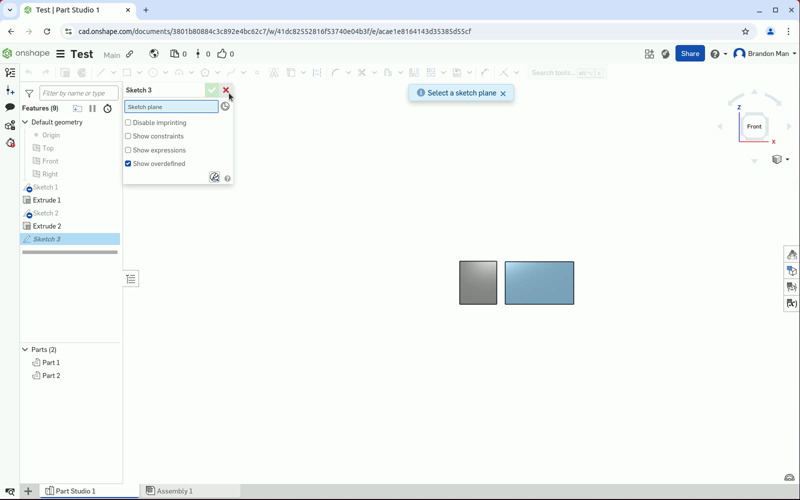
mouse_move(73, 163)
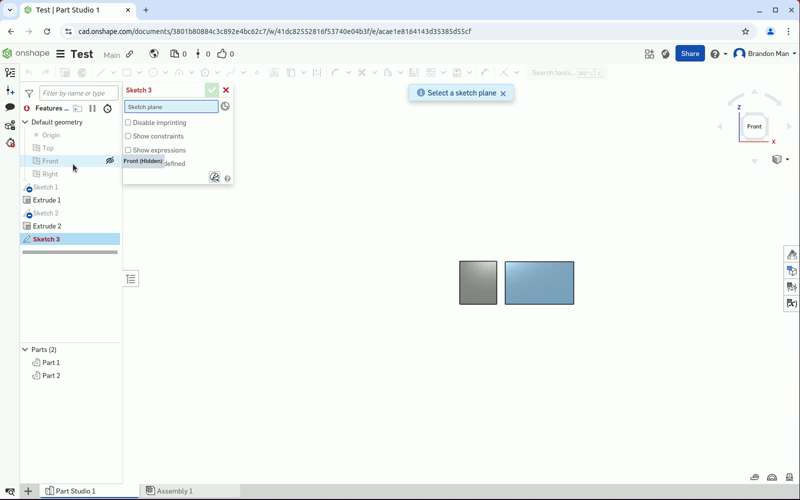
click(73, 163)
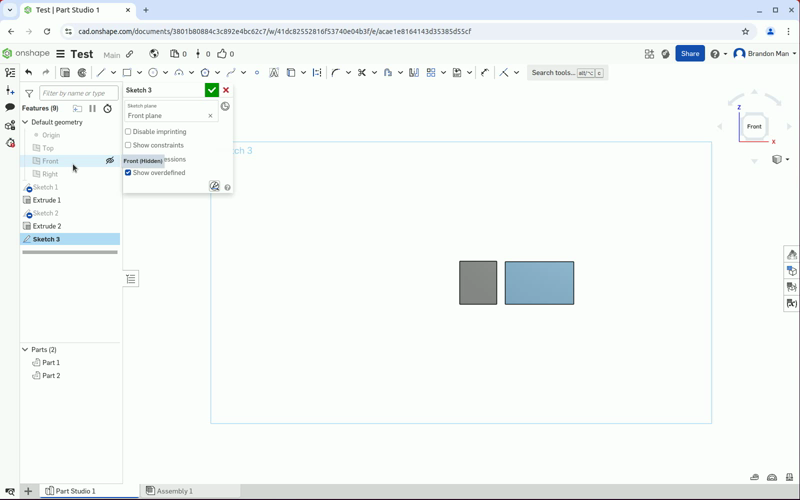
mouse_move(73, 352)
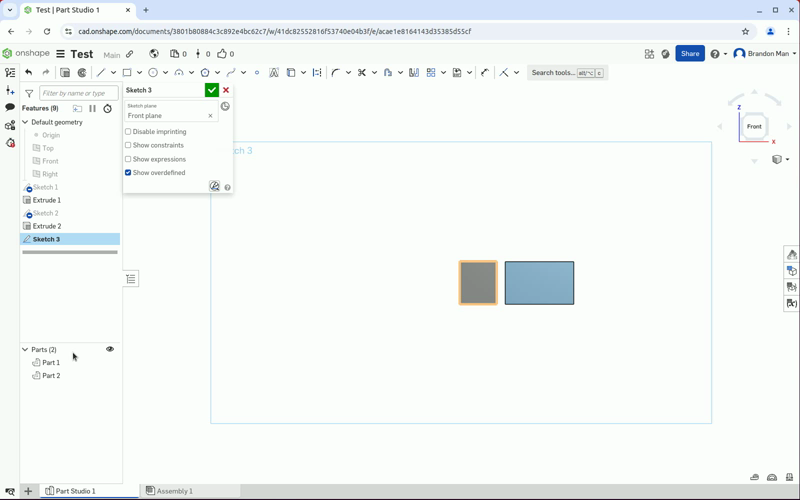
key(y)
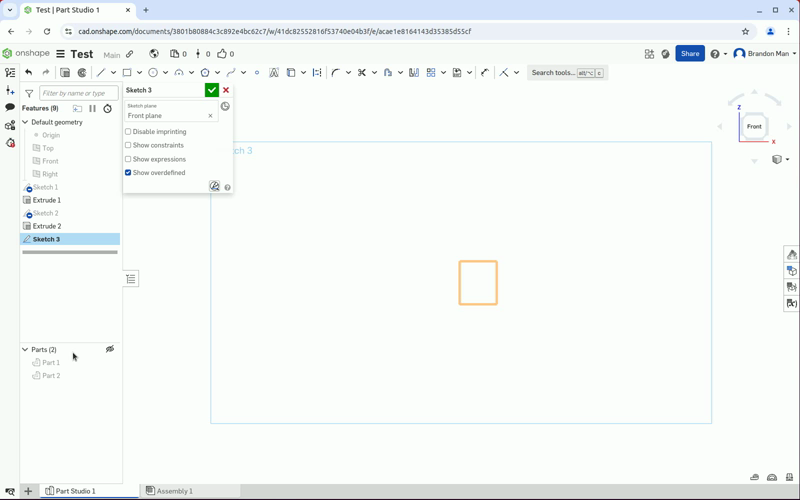
key(l)
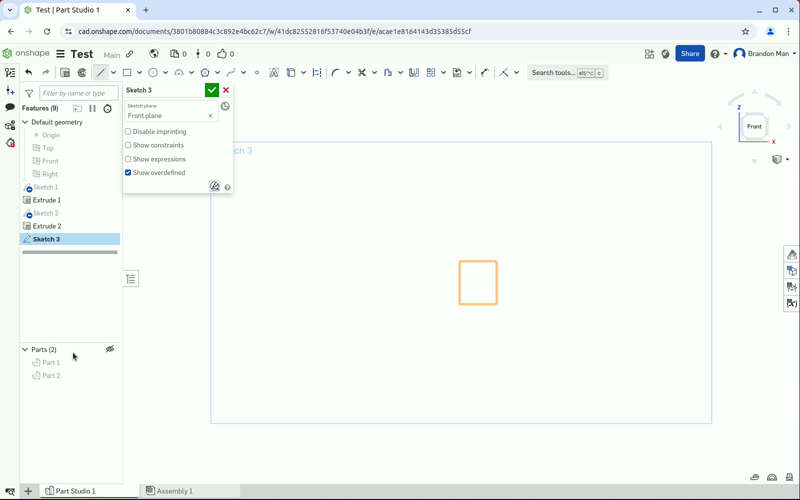
key_down(shift)
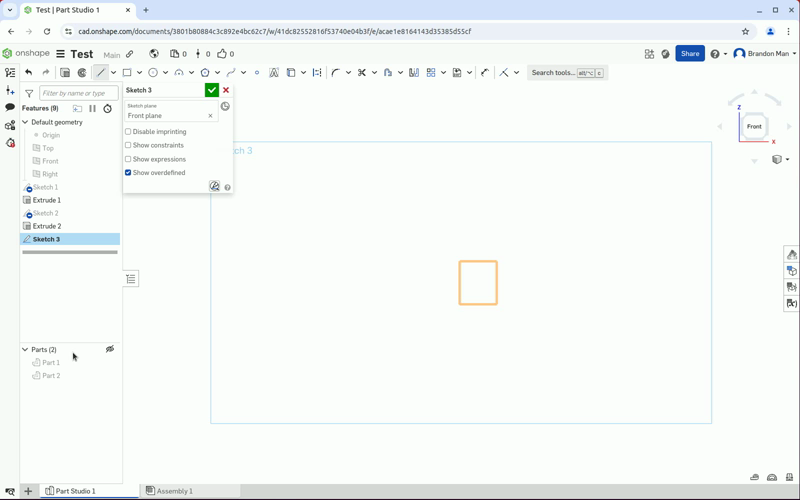
mouse_move(494, 304)
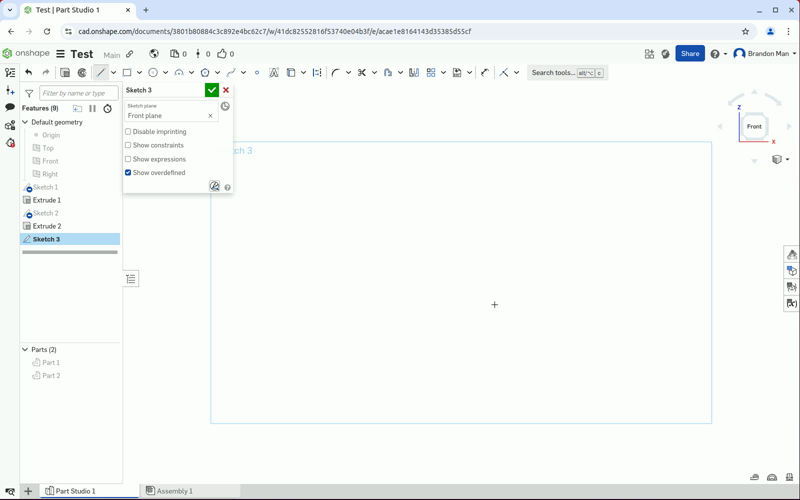
click(494, 304)
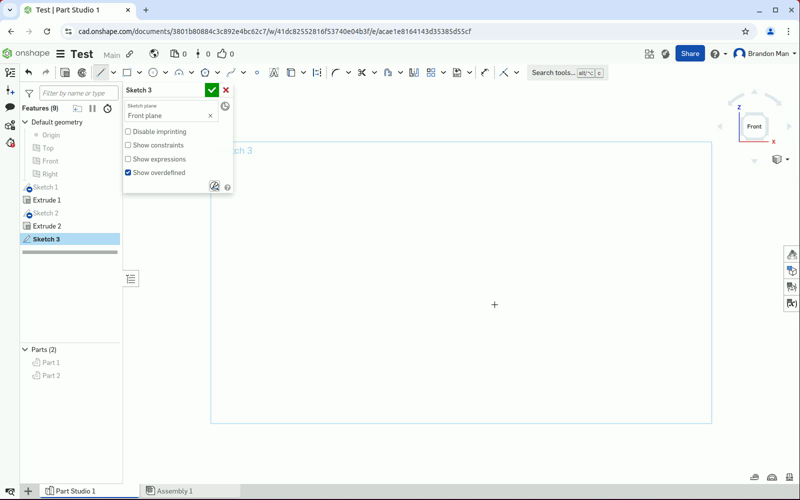
key_up(shift)
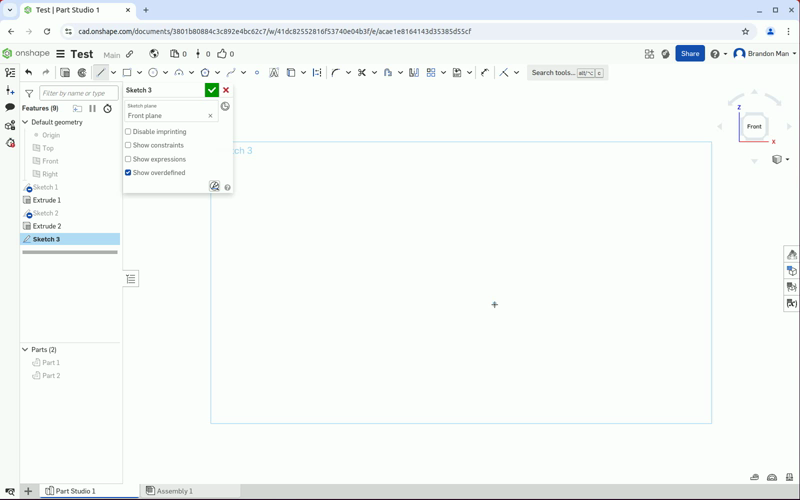
key_down(shift)
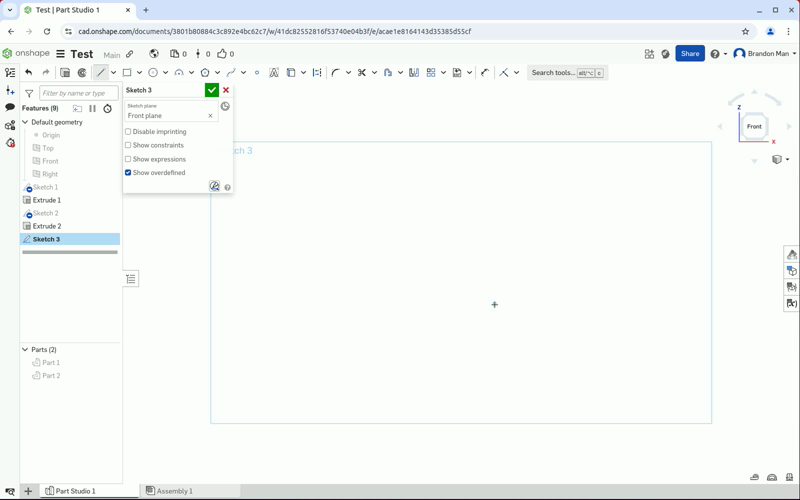
mouse_move(524, 304)
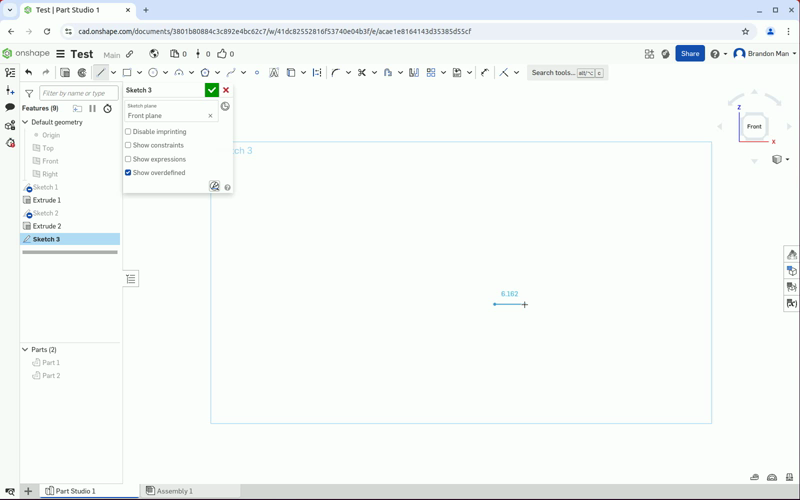
mouse_move(505, 304)
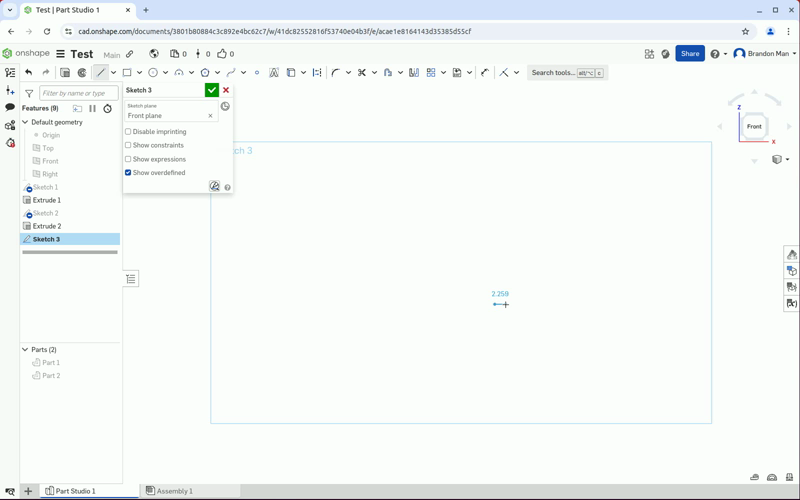
click(505, 304)
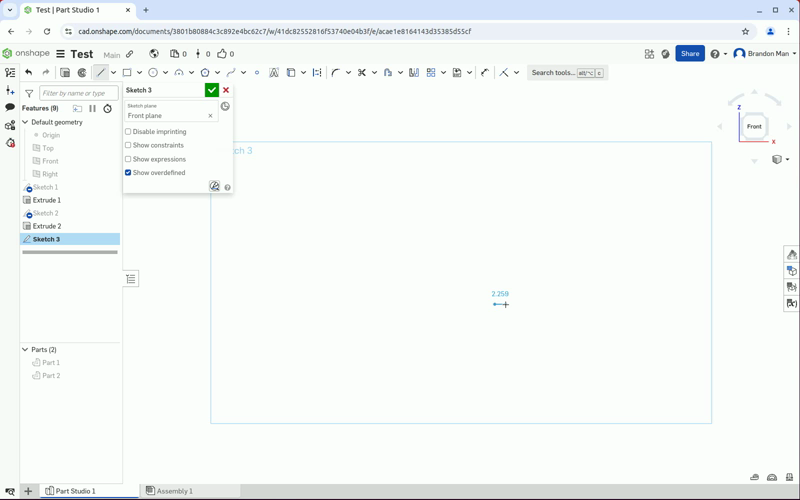
key_up(shift)
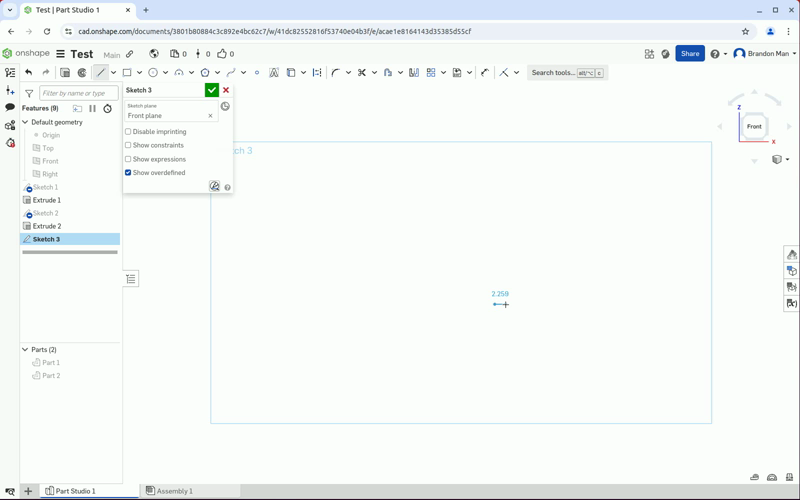
key_down(shift)
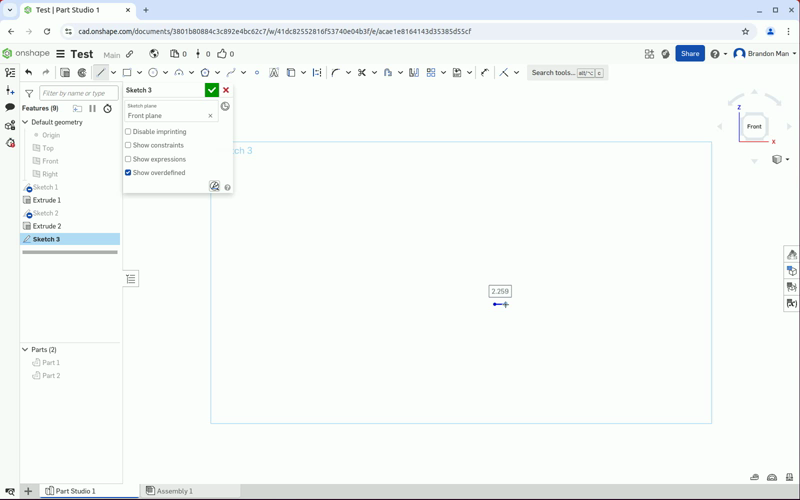
mouse_move(535, 304)
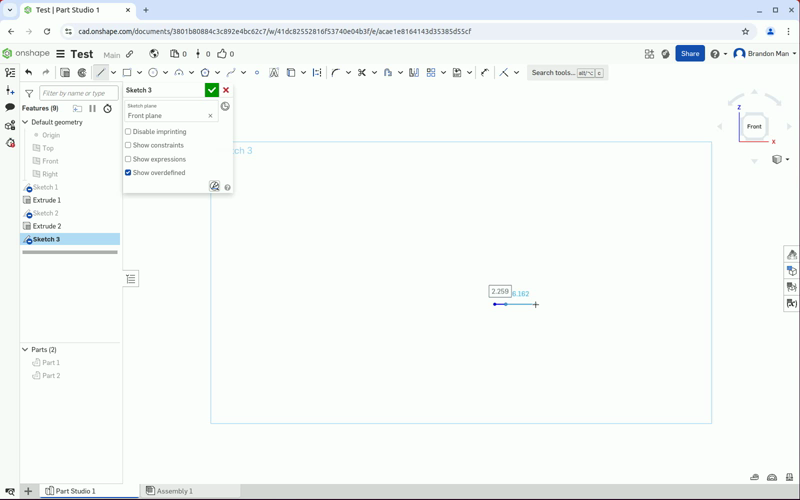
mouse_move(505, 261)
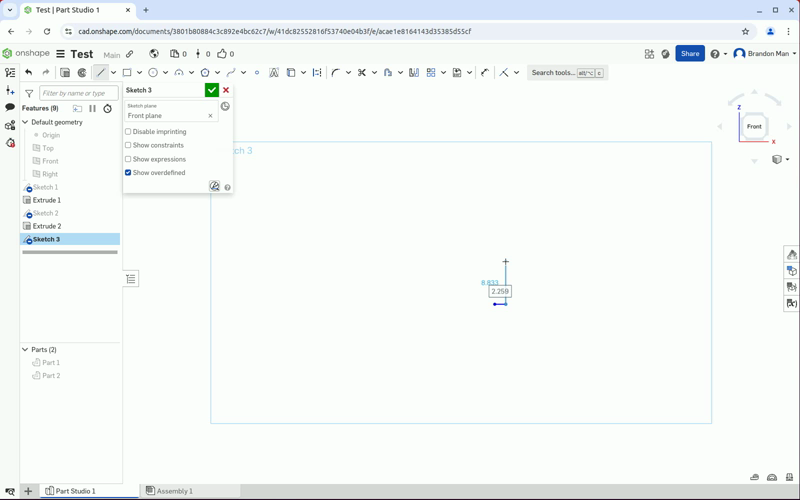
click(505, 261)
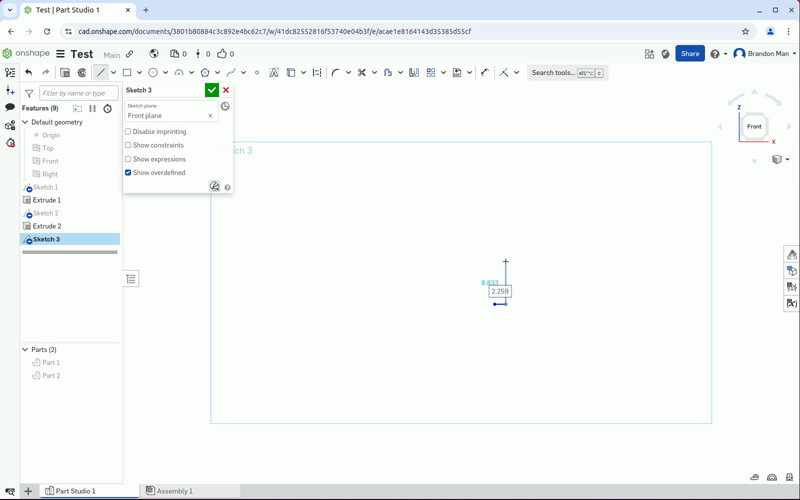
key_up(shift)
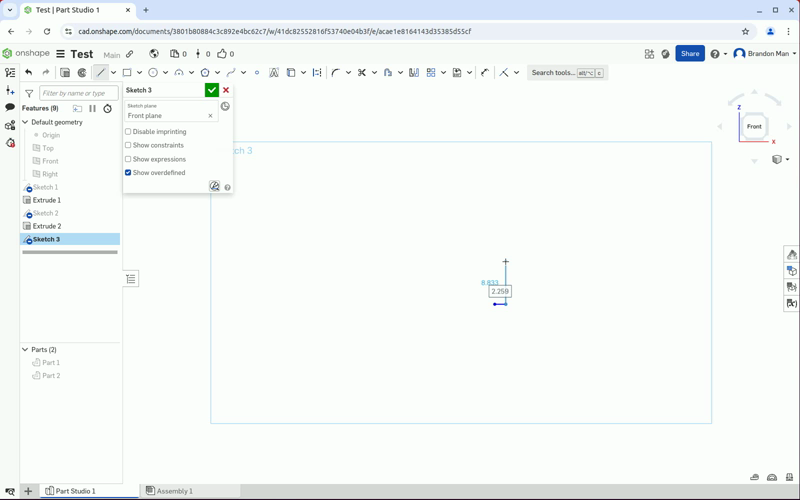
key_down(shift)
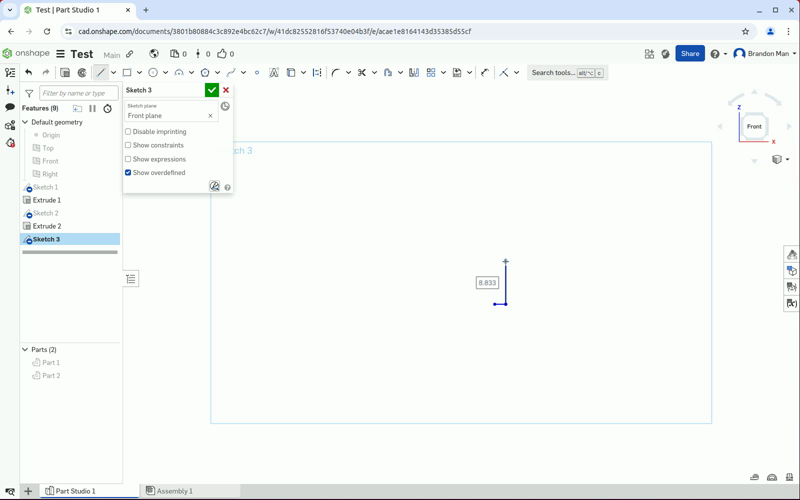
mouse_move(535, 261)
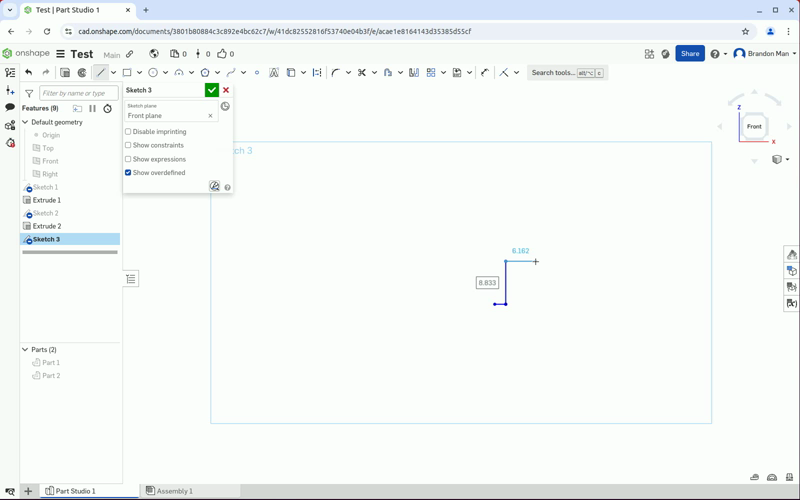
mouse_move(494, 261)
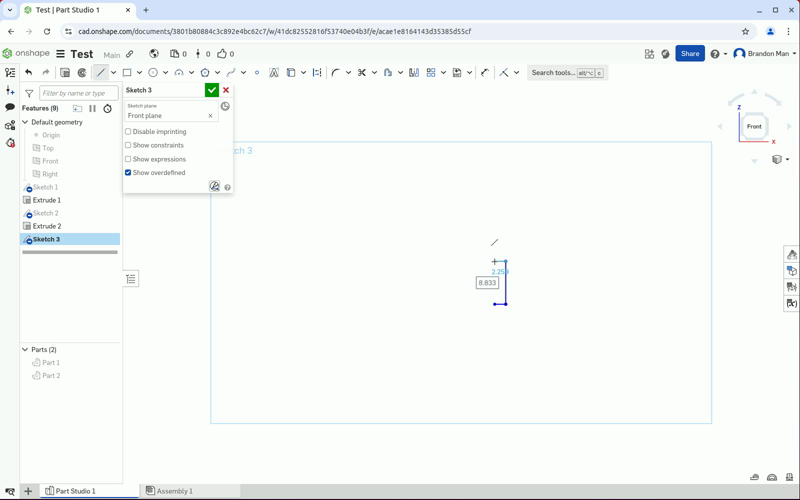
click(494, 261)
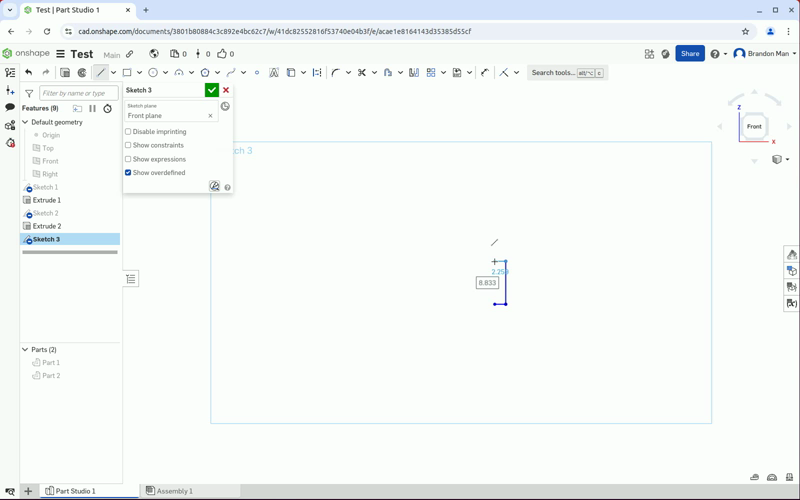
key_up(shift)
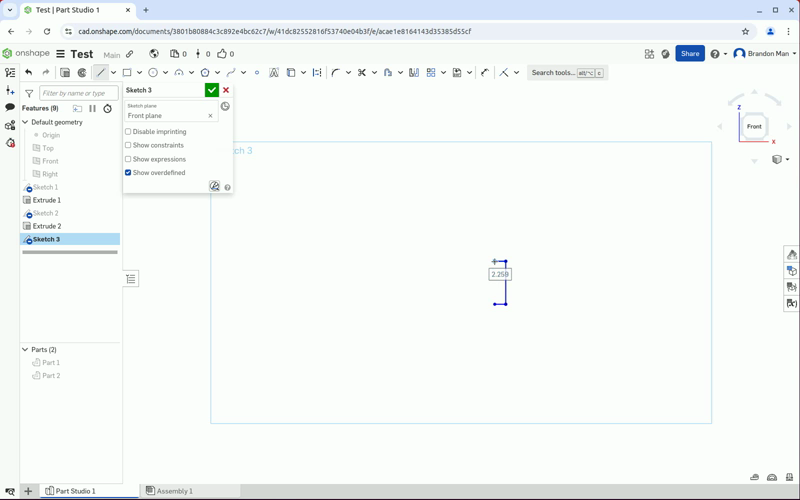
mouse_move(524, 261)
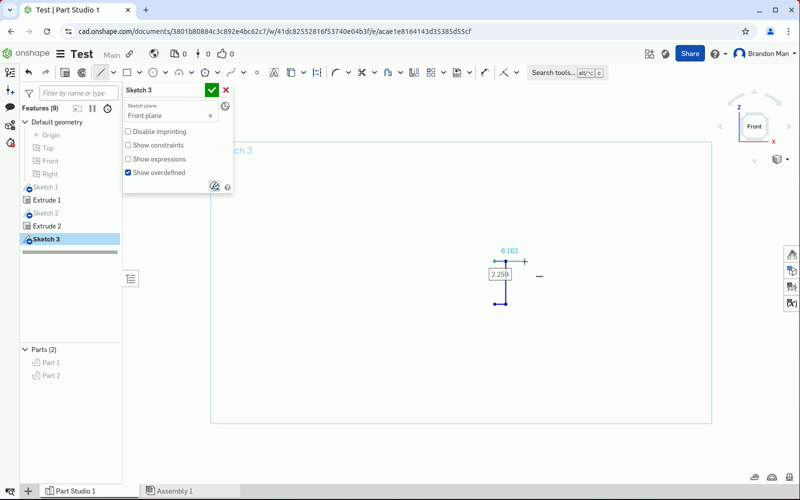
key_down(shift)
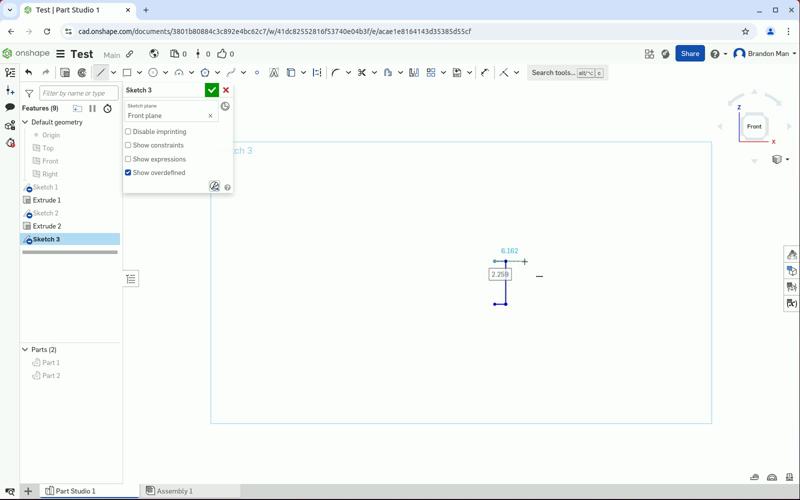
mouse_move(494, 304)
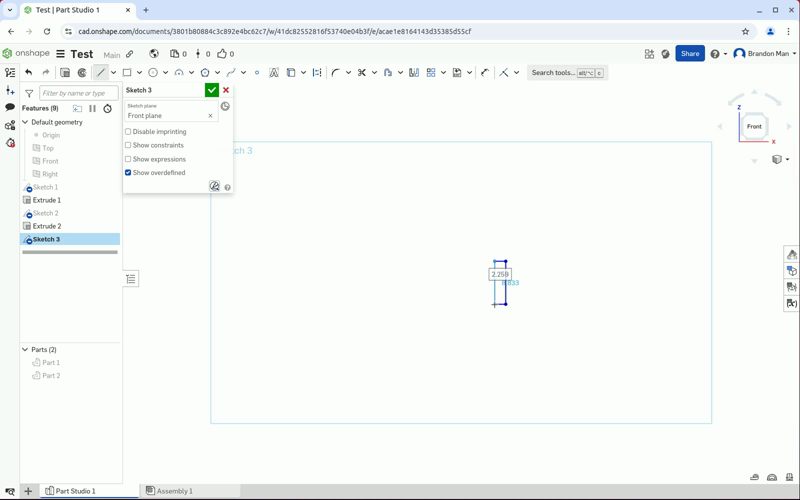
key_up(shift)
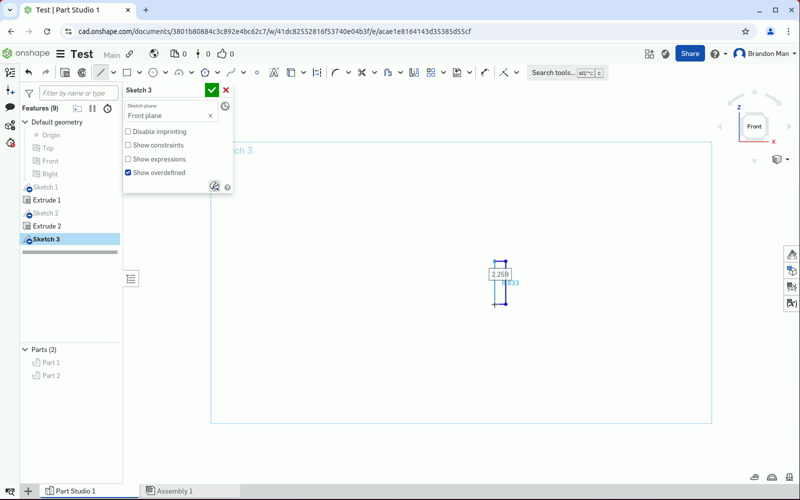
click(494, 304)
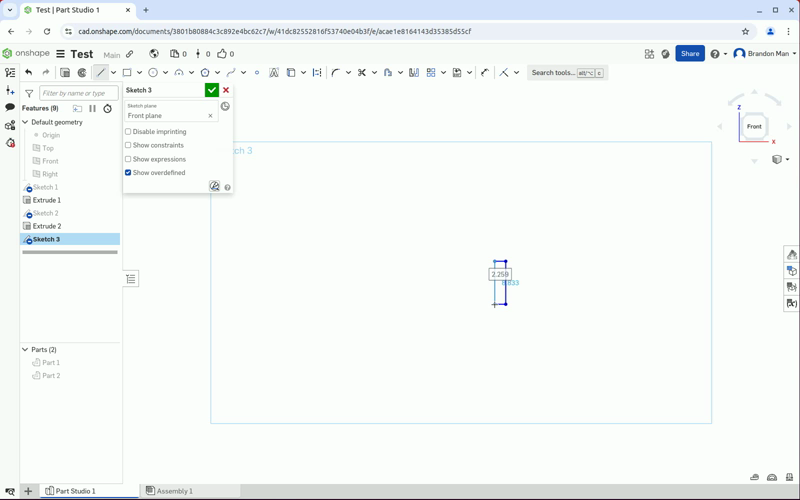
key(esc)
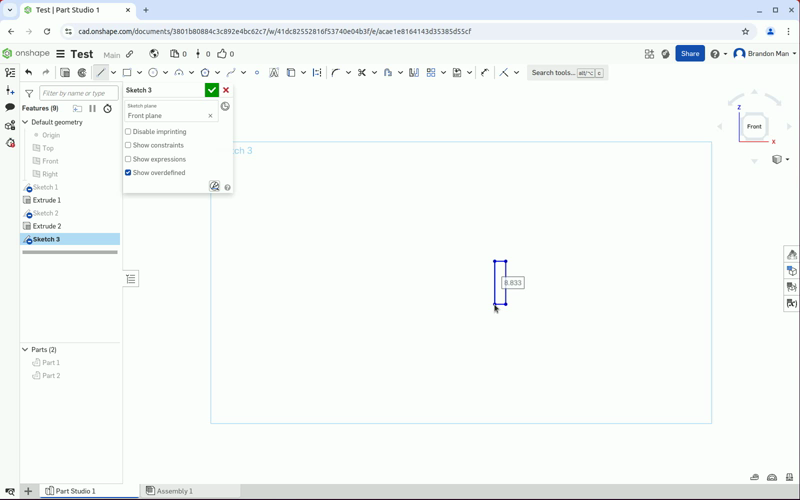
mouse_move(503, 272)
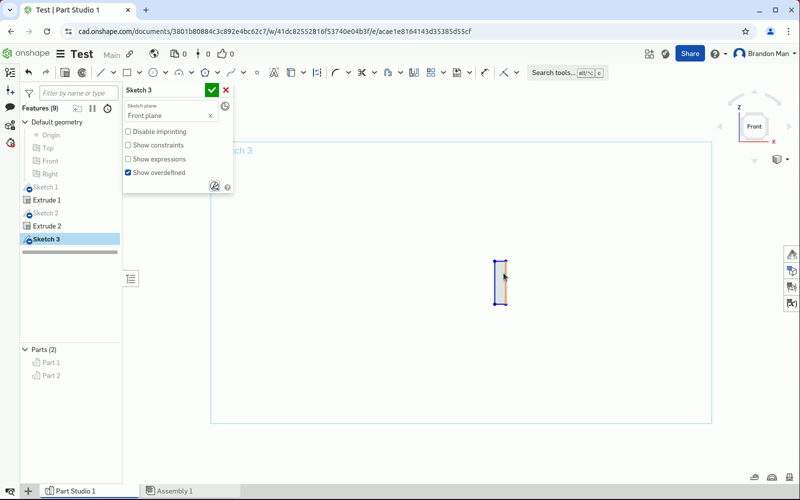
scroll(6)
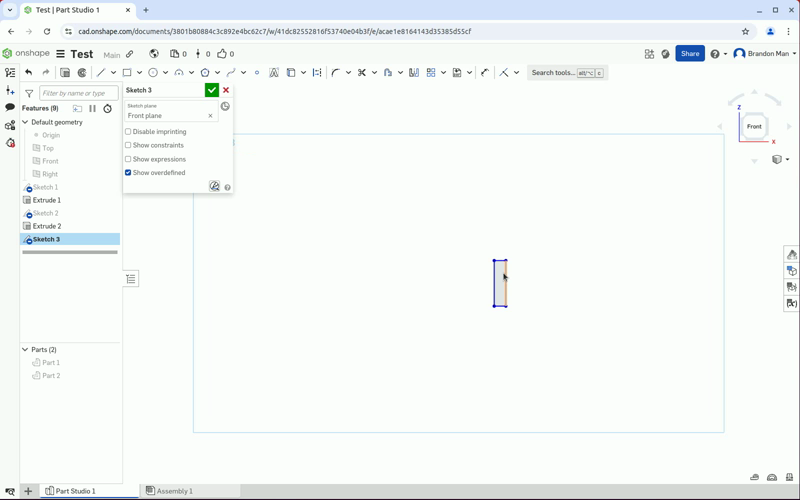
scroll(6)
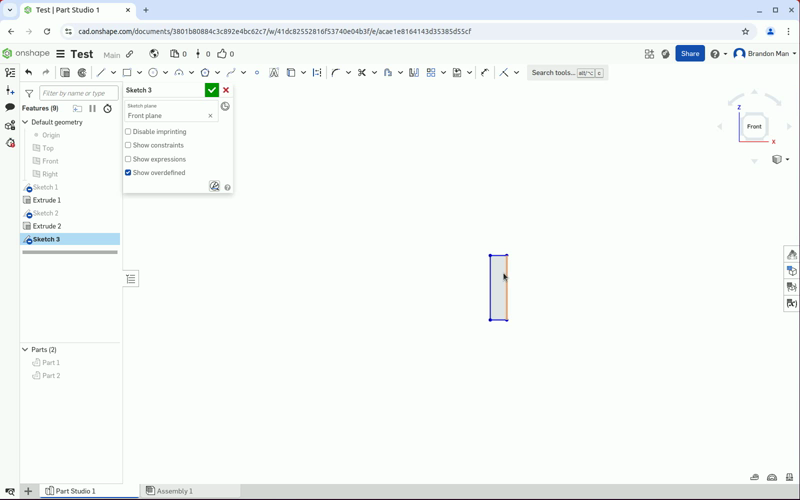
scroll(6)
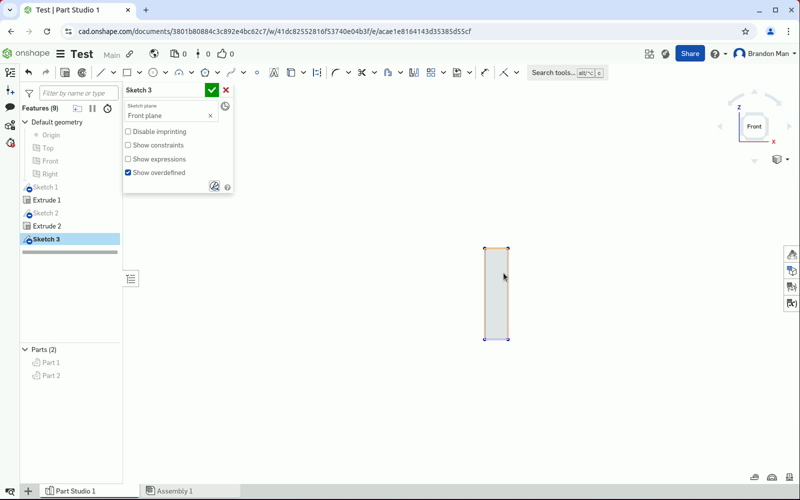
scroll(6)
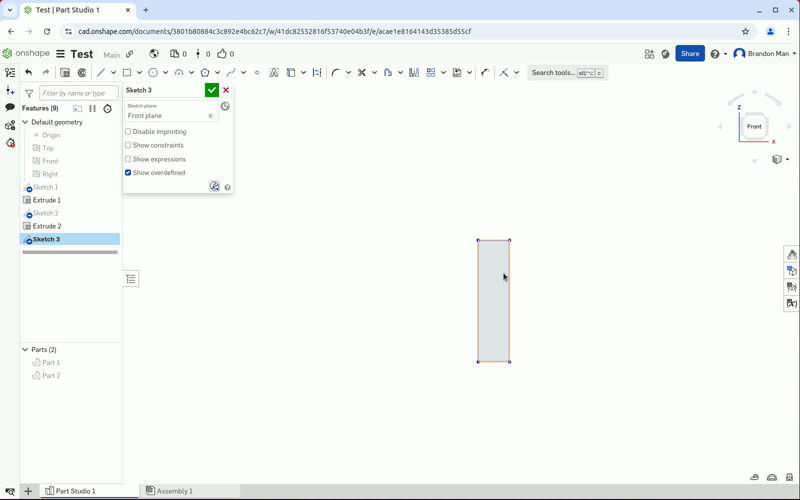
scroll(6)
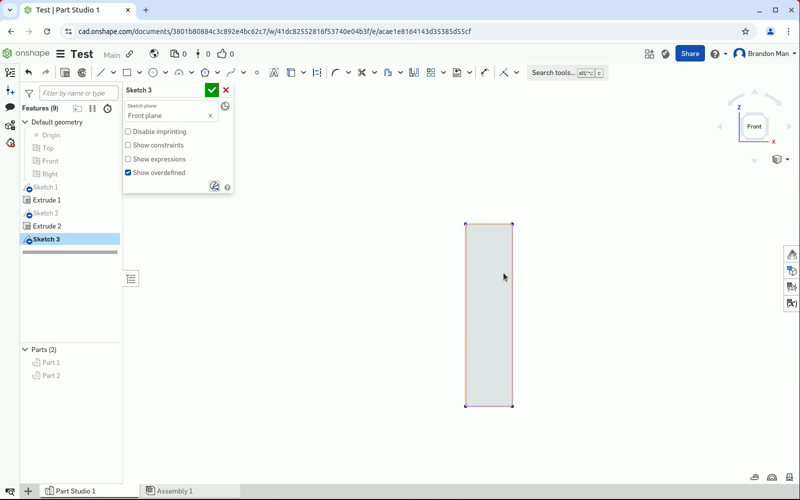
scroll(6)
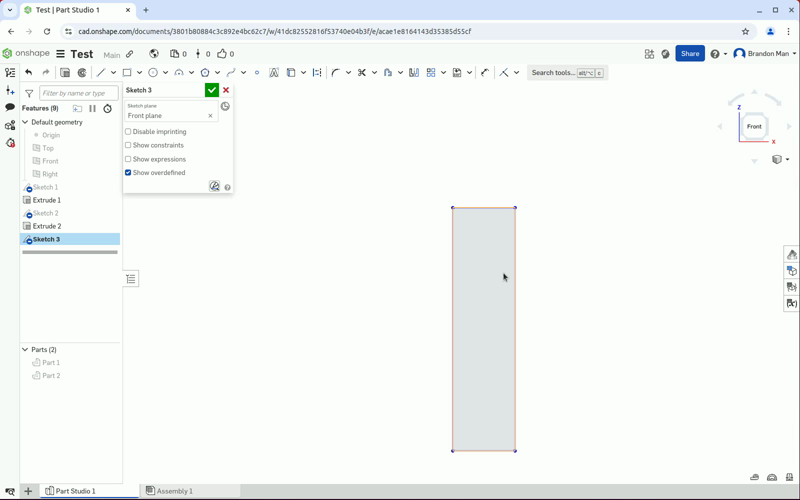
scroll(6)
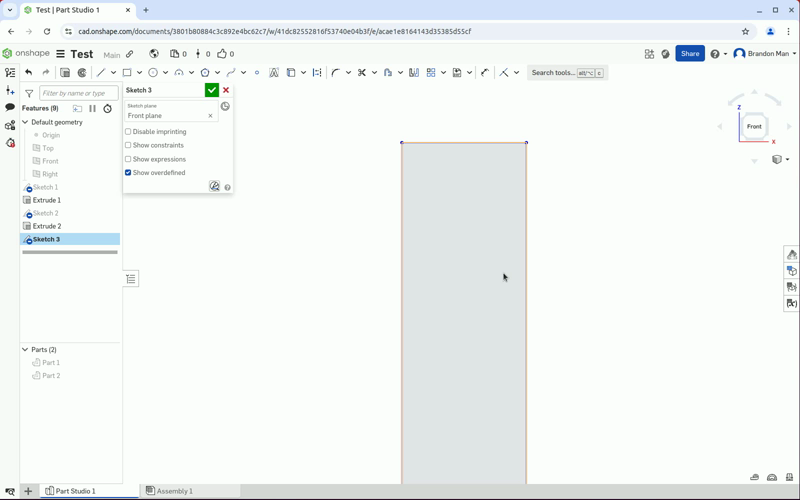
click(503, 272)
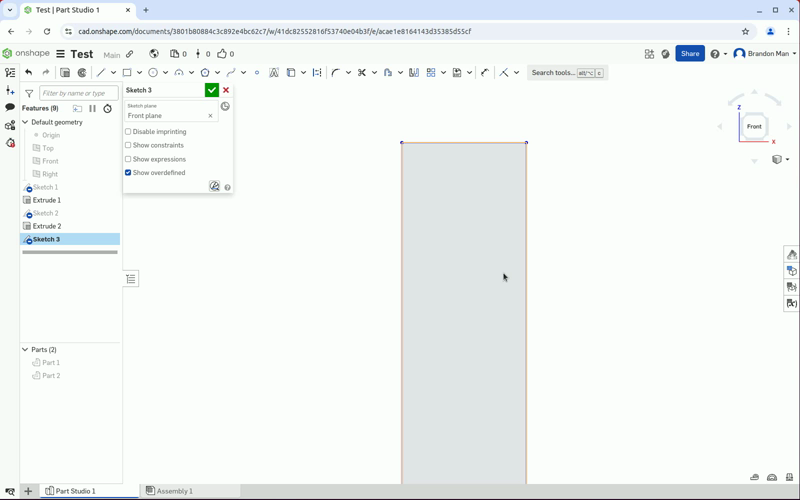
scroll(-6)
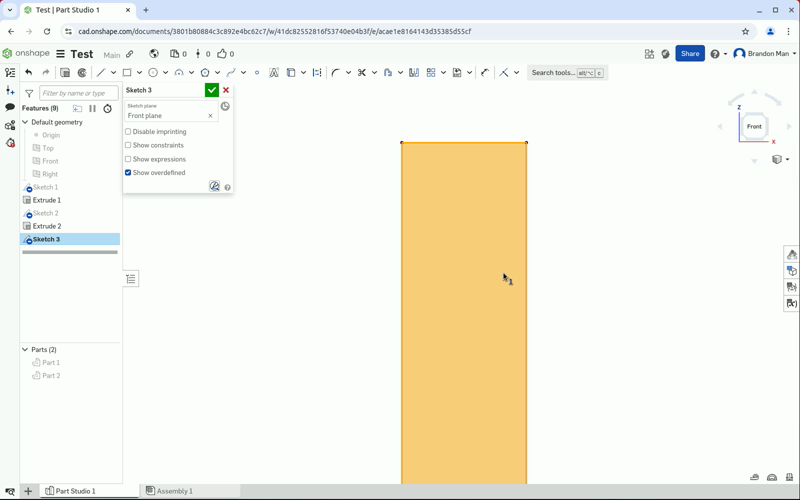
scroll(-6)
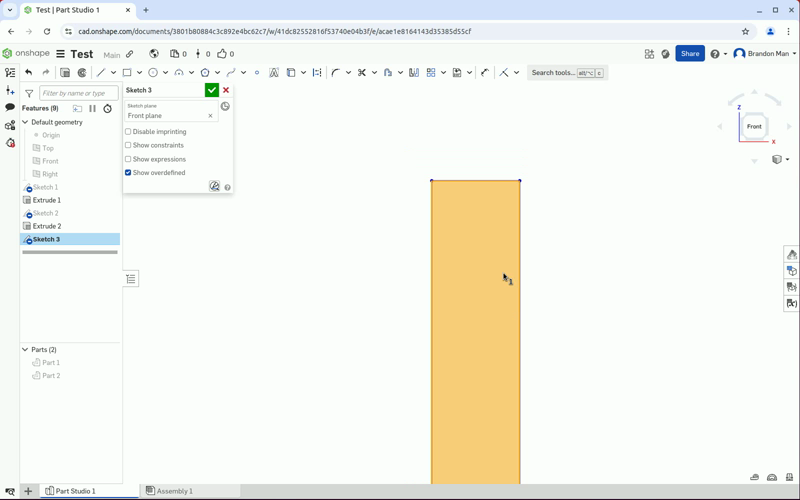
scroll(-6)
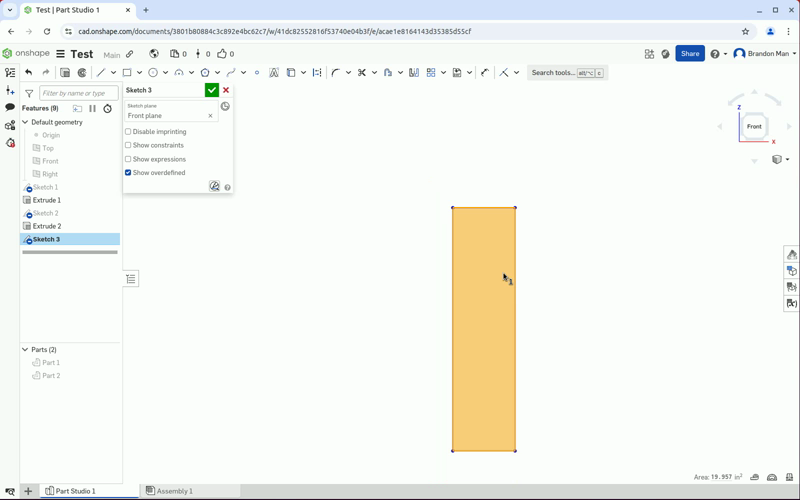
scroll(-6)
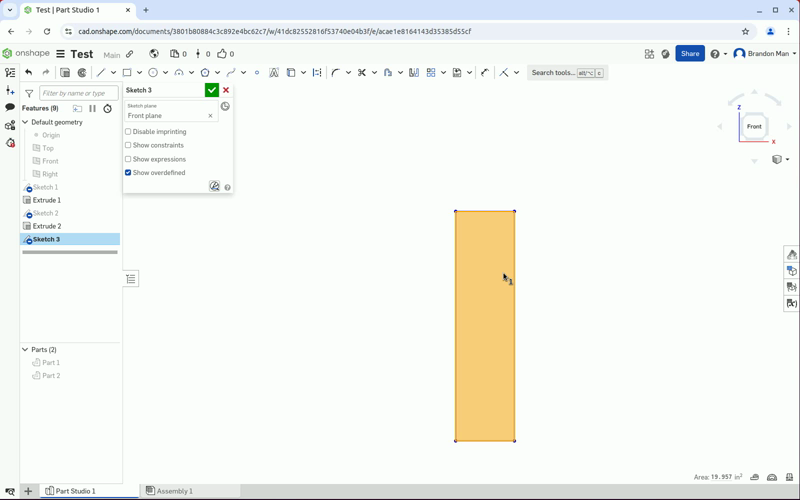
scroll(-6)
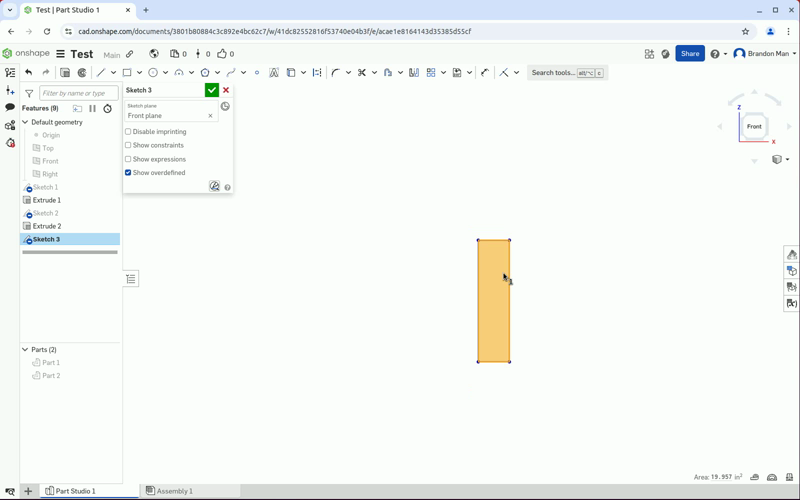
scroll(-6)
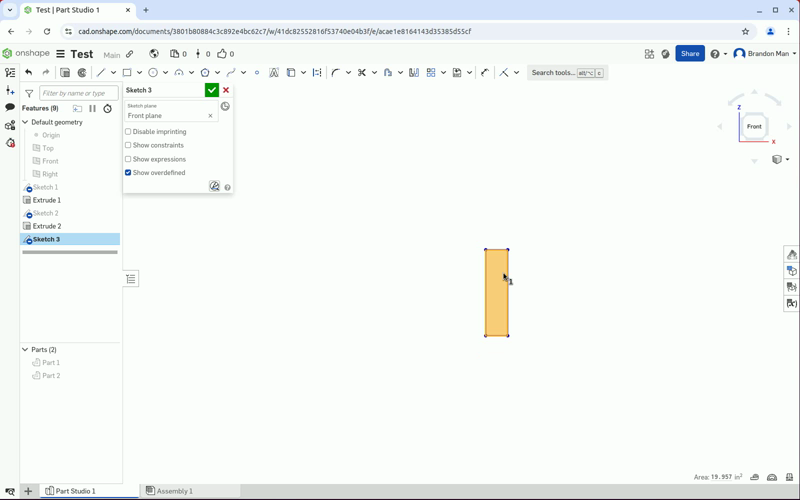
scroll(-6)
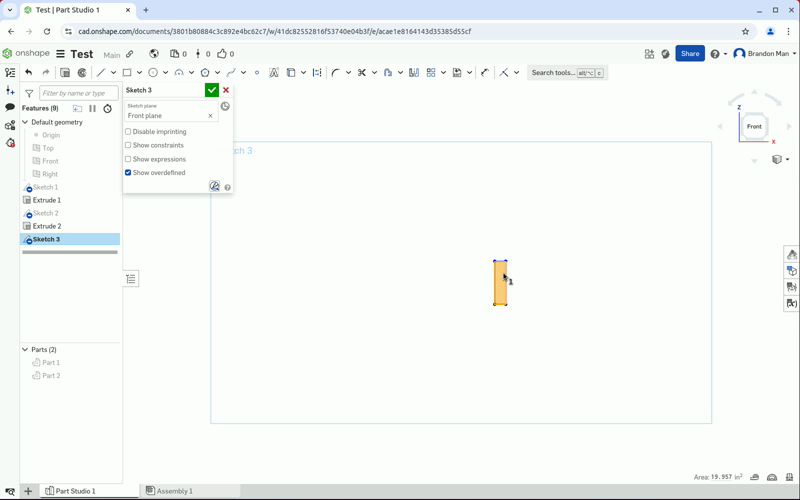
mouse_move(73, 352)
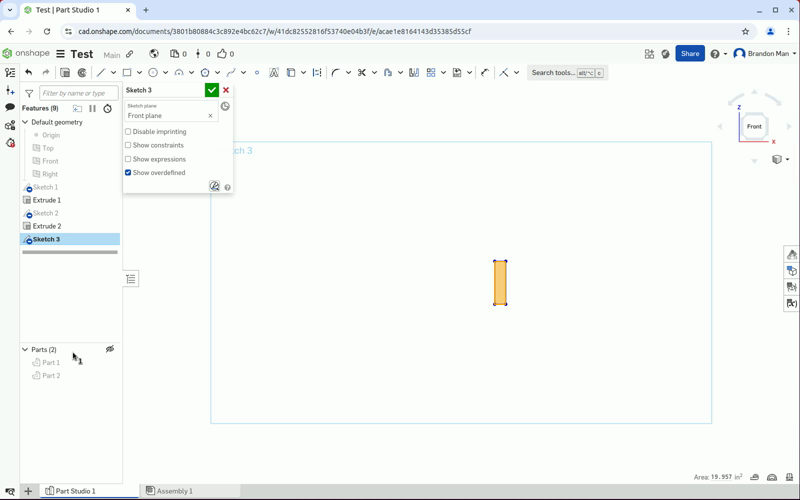
key(shift+y)
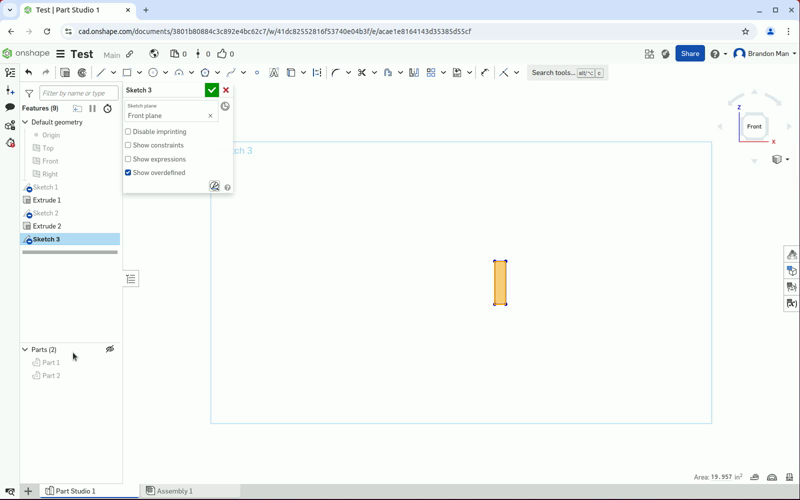
key(shift+e)
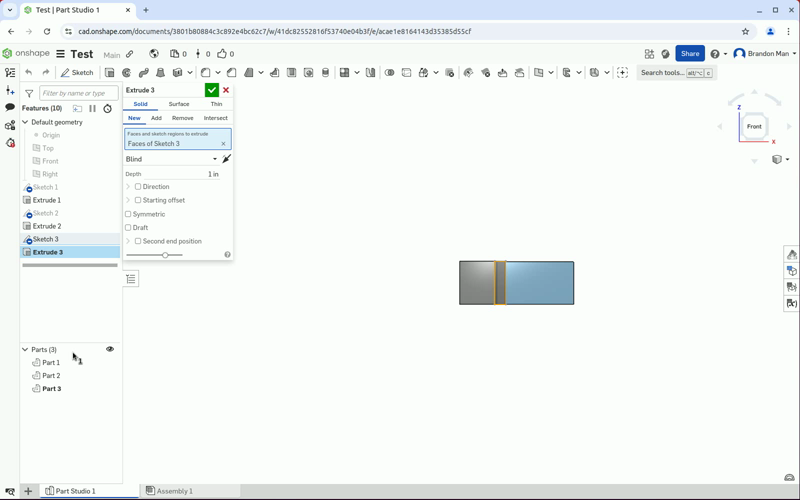
mouse_move(143, 106)
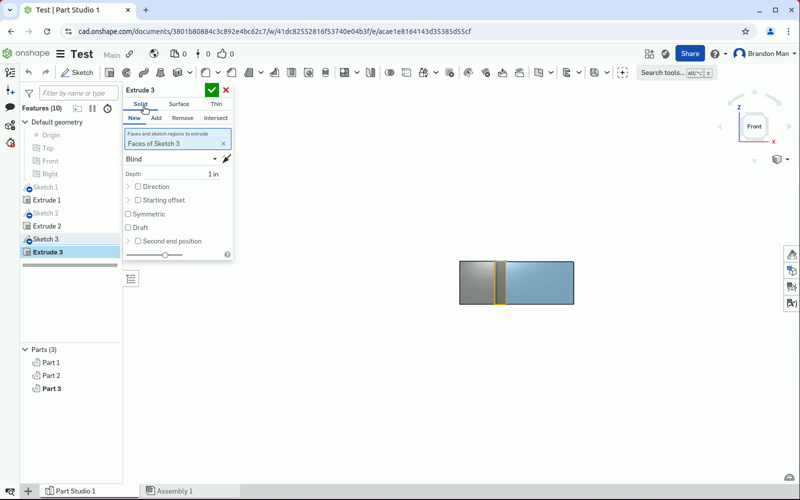
click(143, 106)
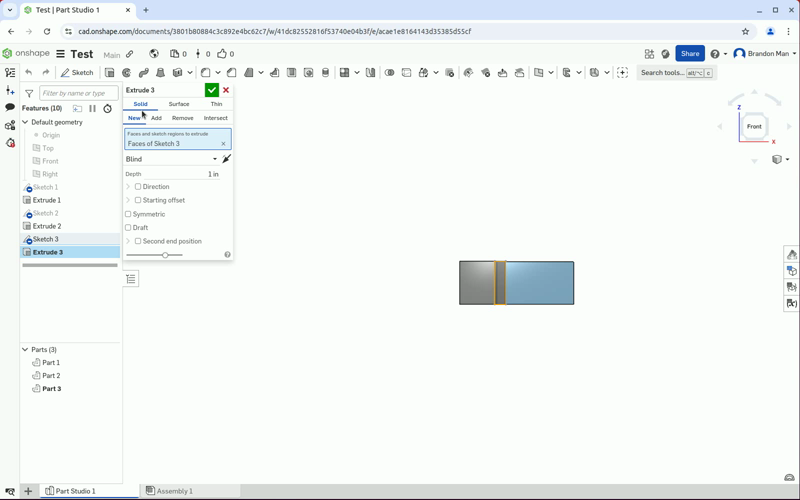
mouse_move(137, 120)
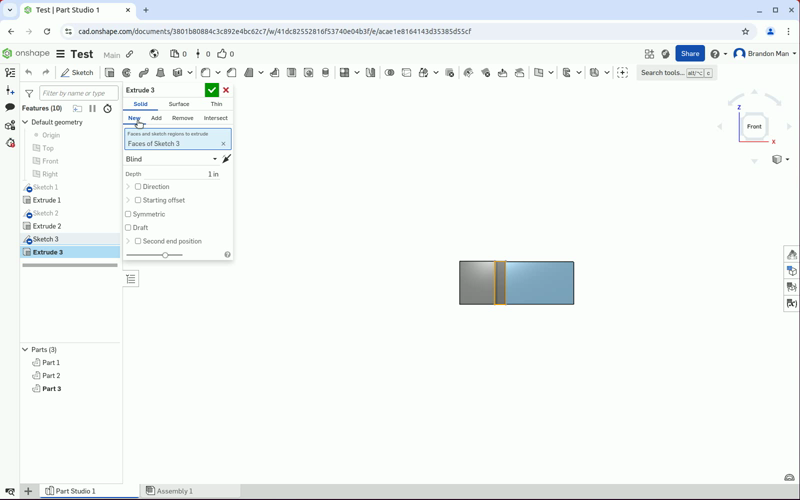
click(137, 120)
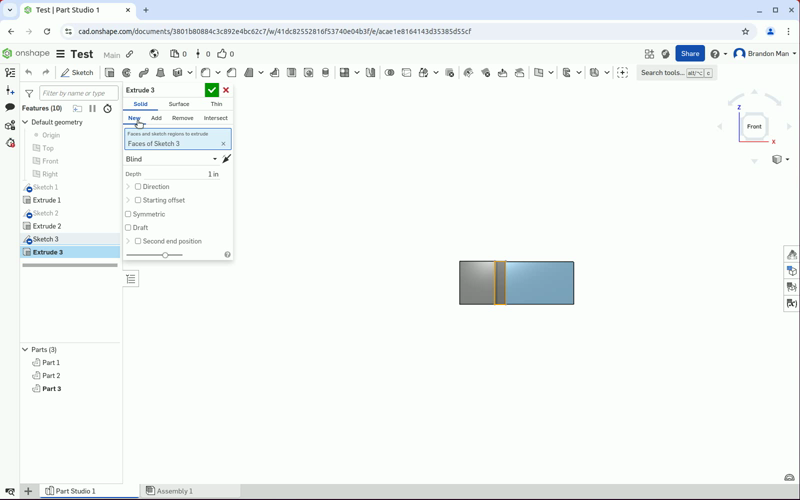
key(tab, 4)
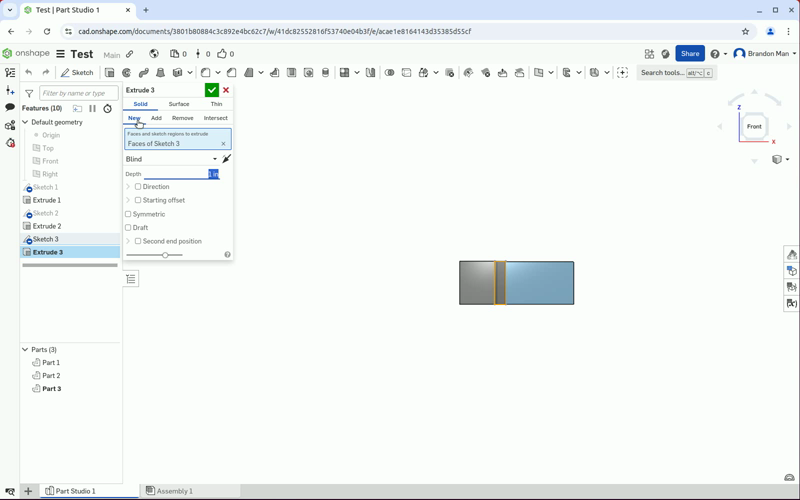
text(10.591)
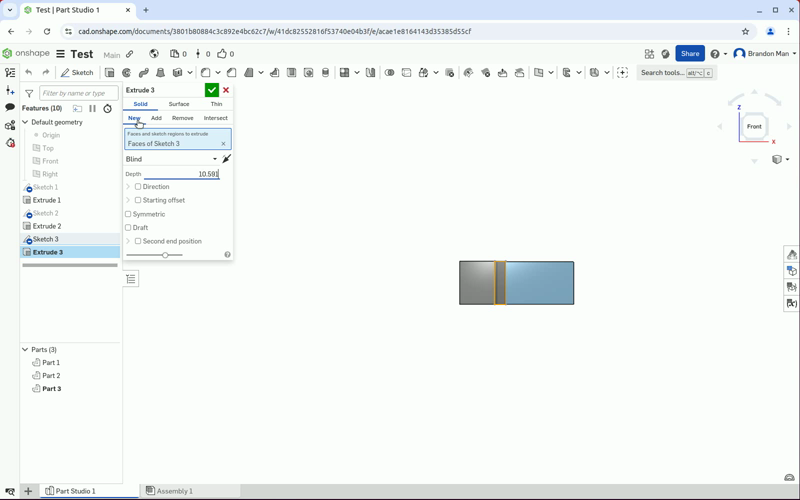
key(enter)
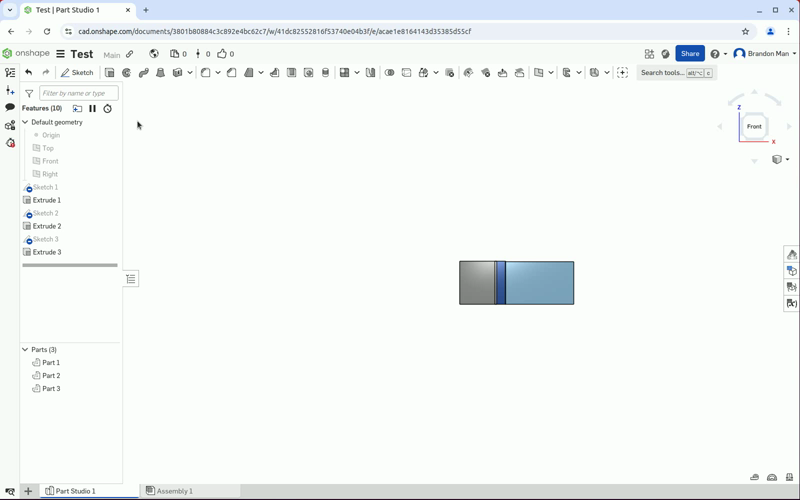
key(shift+h)
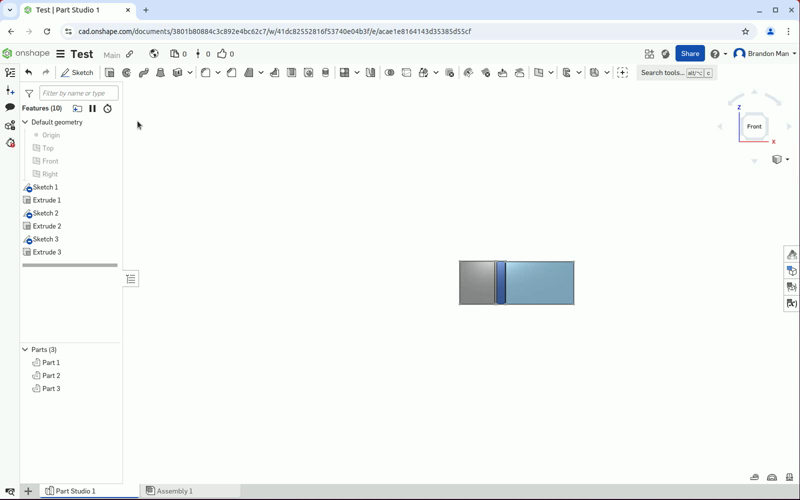
key(shift+h)
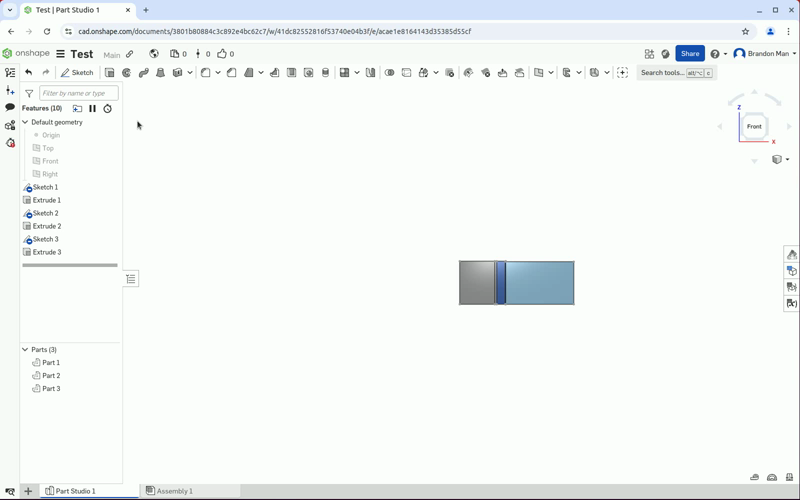
key(shift+7)
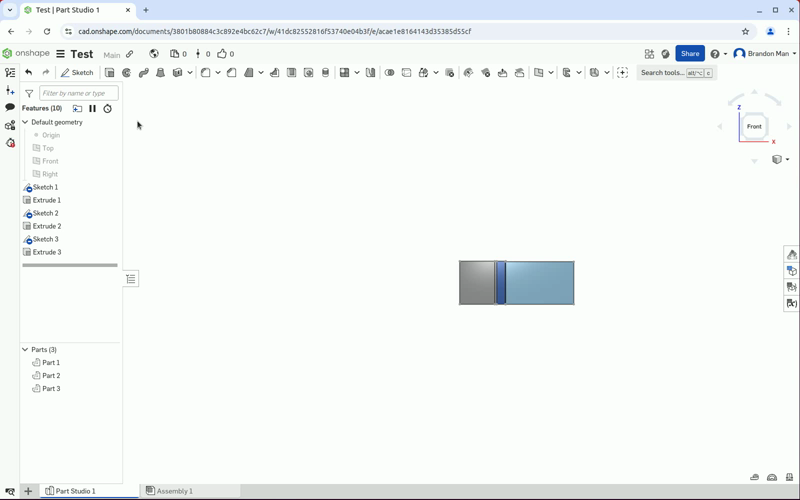
key(left, 2)
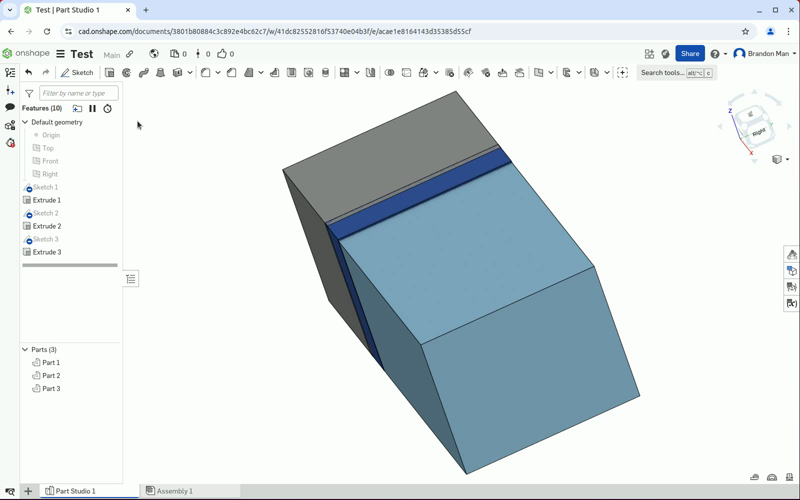
key(down, 2)
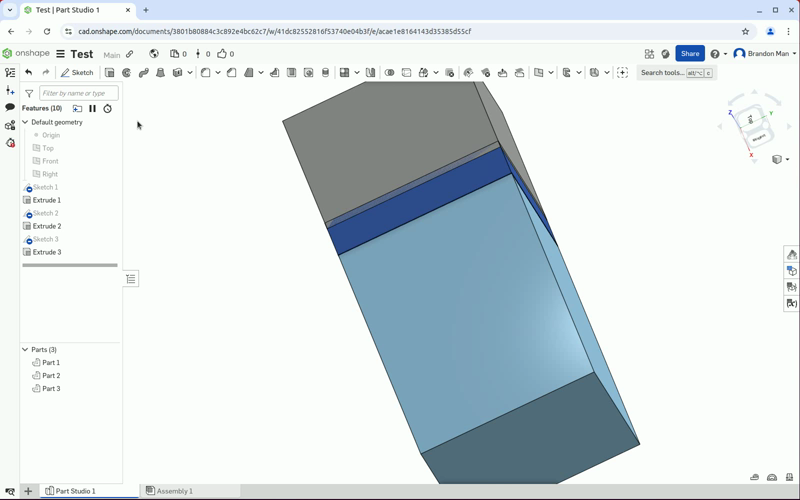
key(up, 2)
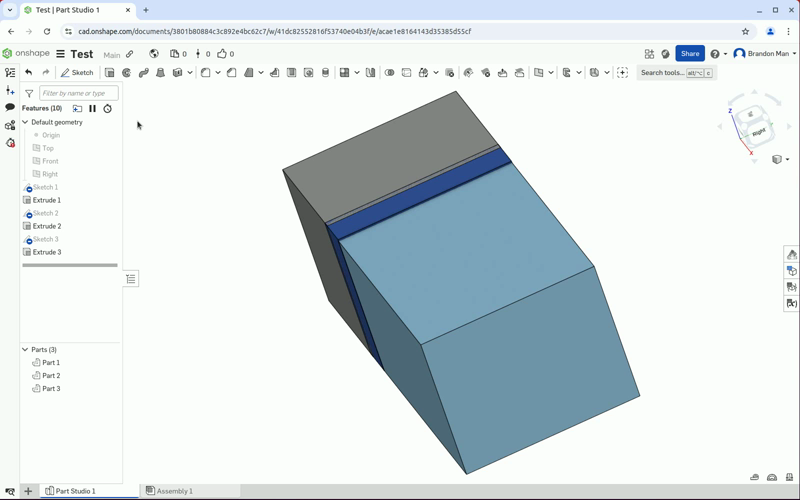
key(right, 2)
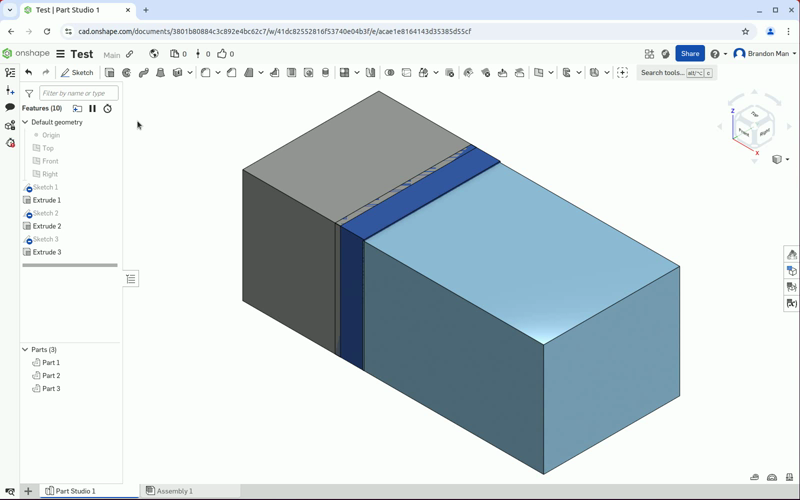
mouse_move(73, 189)
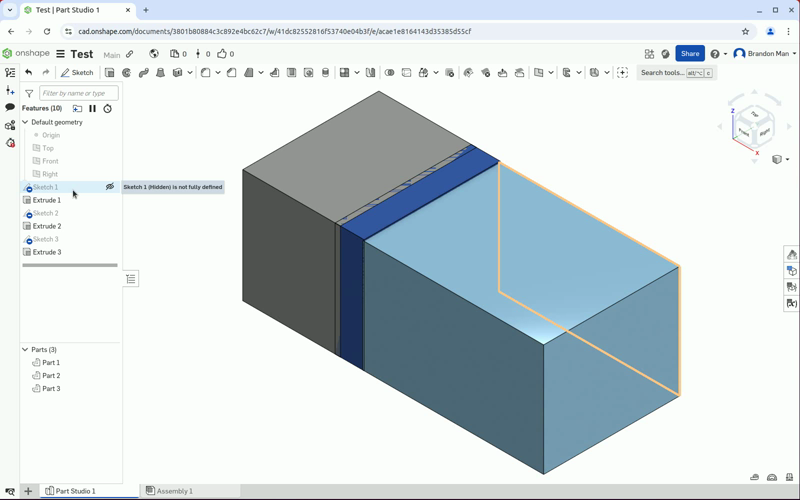
click(73, 189)